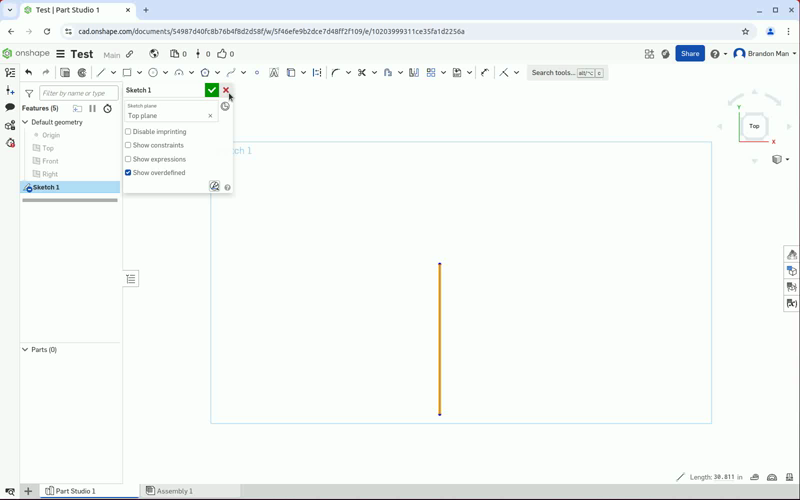
key(shift+h)
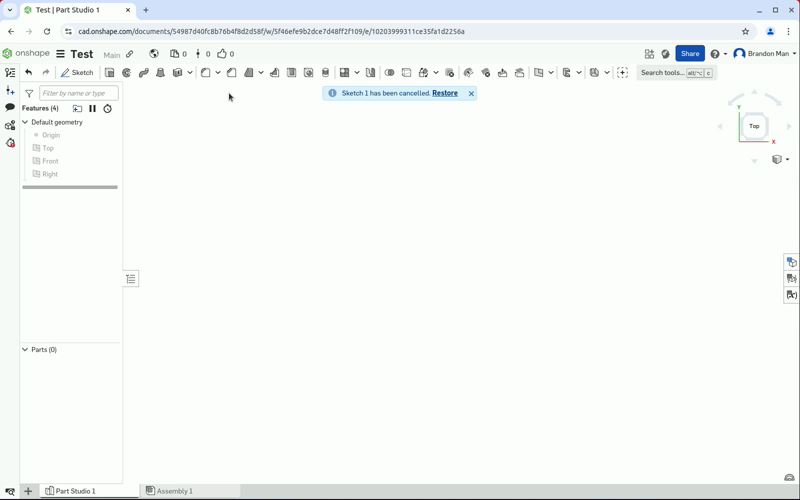
mouse_move(73, 352)
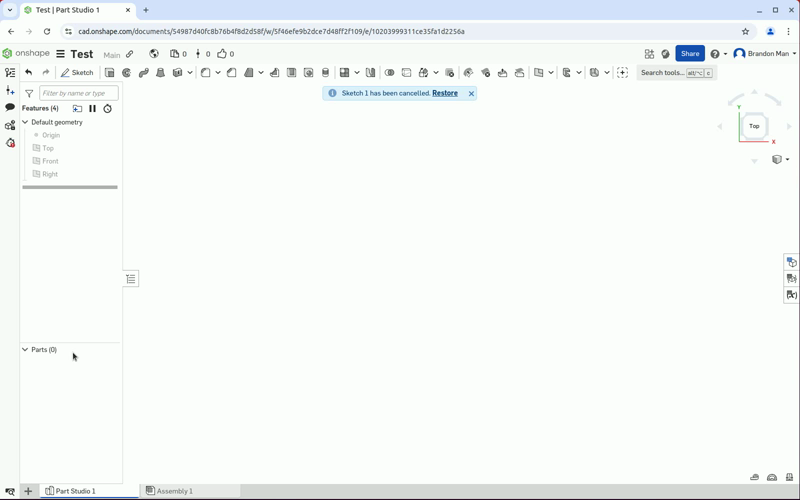
key(y)
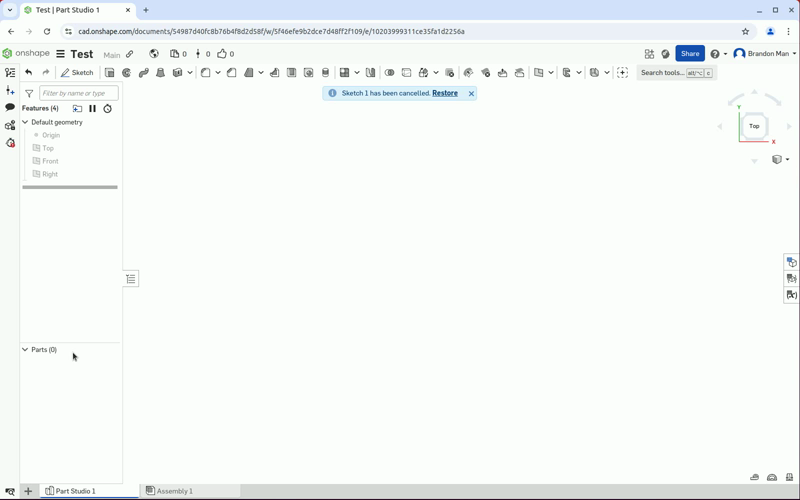
key(shift+p)
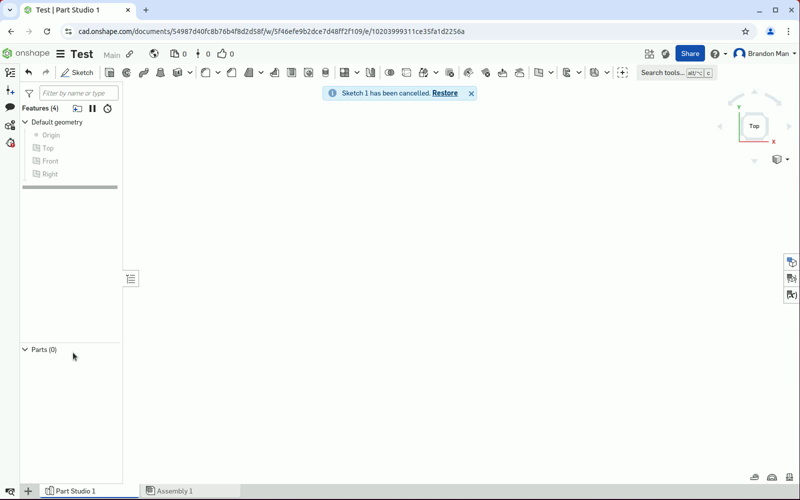
key(space)
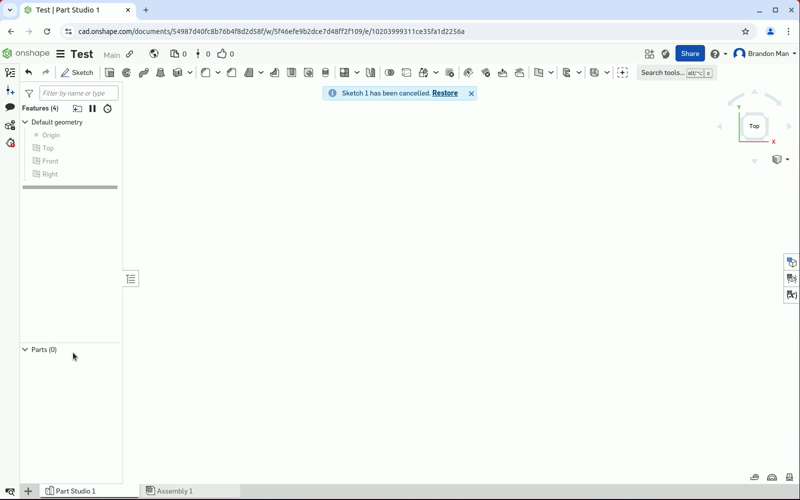
key_down(shift)
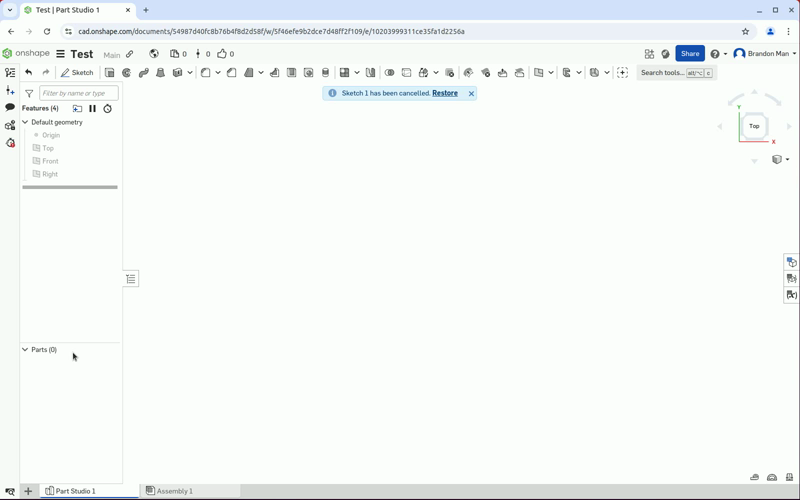
key(up)
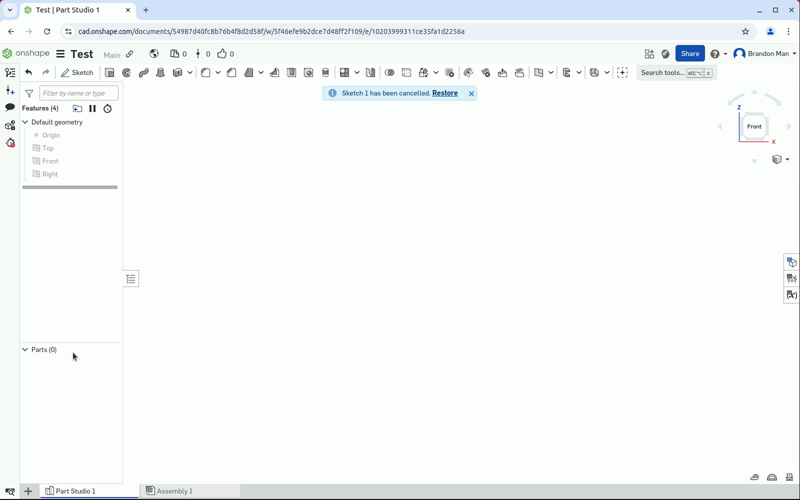
key_up(shift)
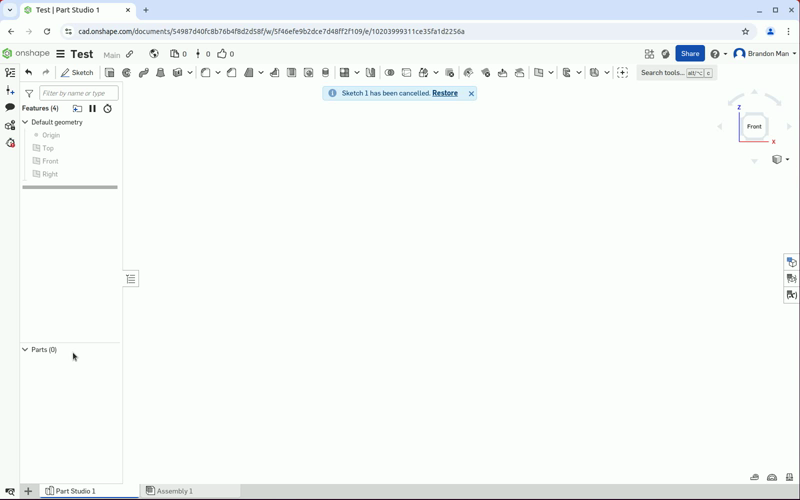
mouse_move(73, 352)
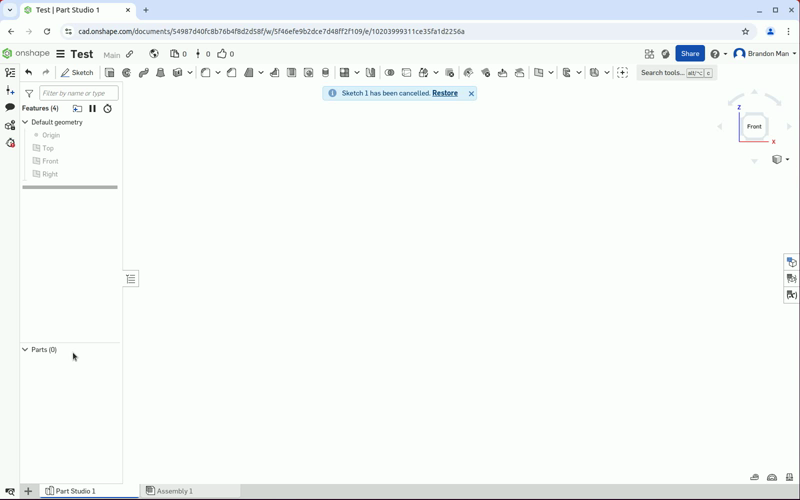
key(shift+y)
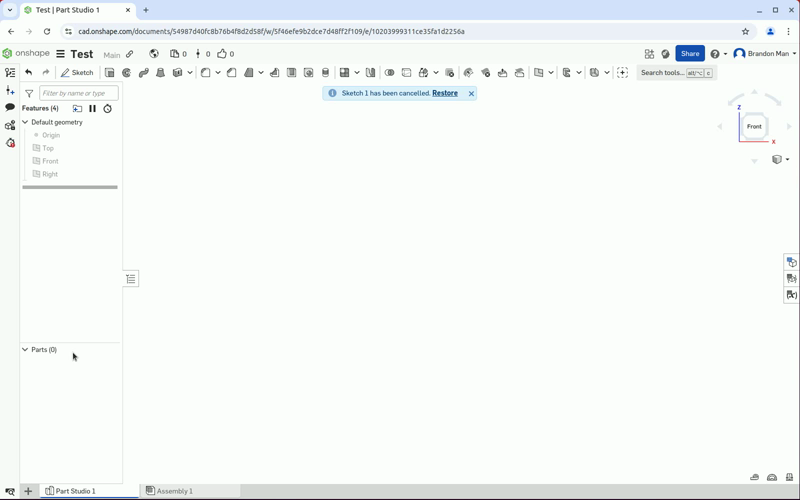
key(shift+s)
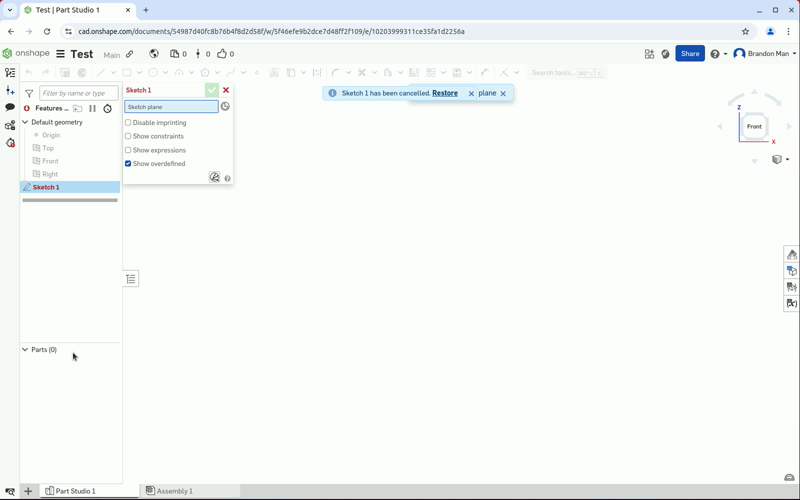
mouse_move(73, 163)
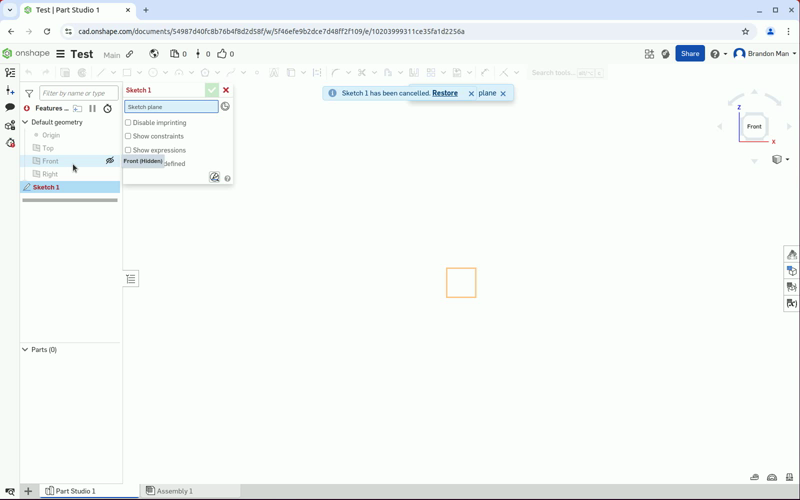
click(73, 163)
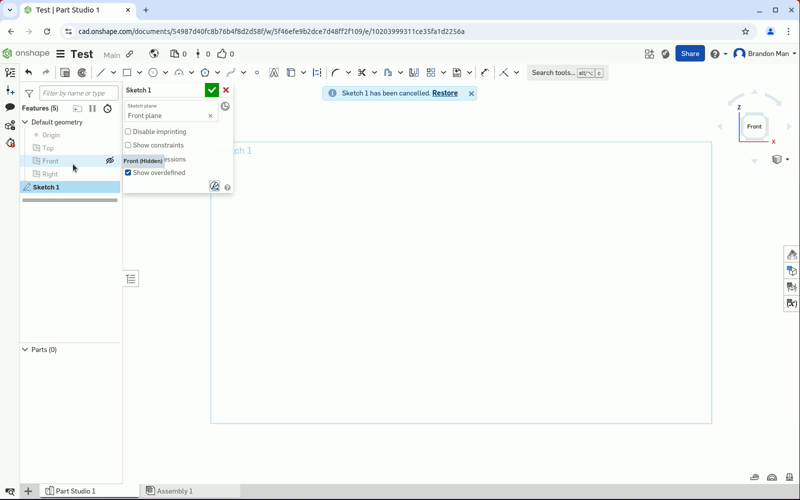
mouse_move(73, 352)
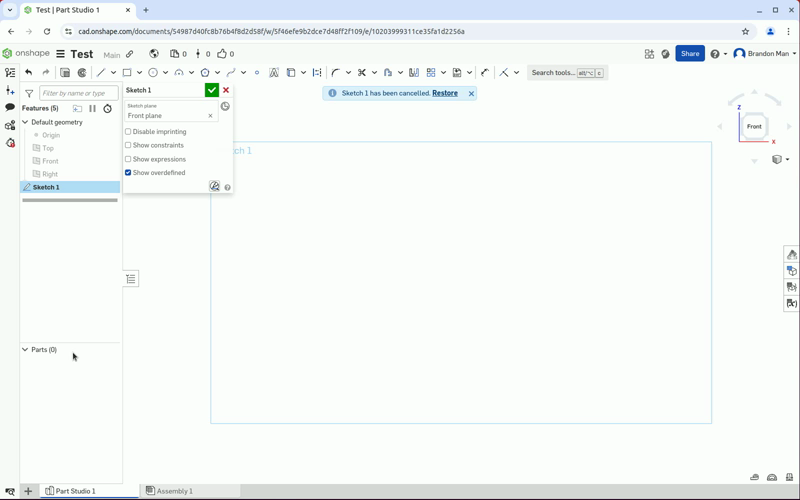
key(y)
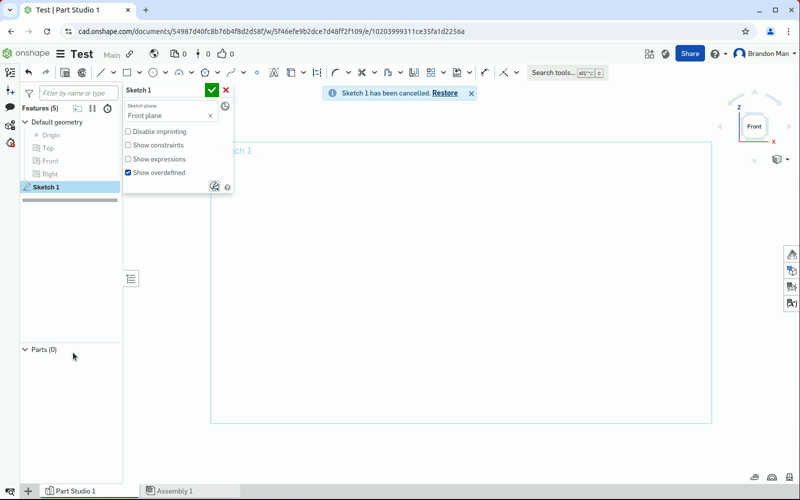
key(l)
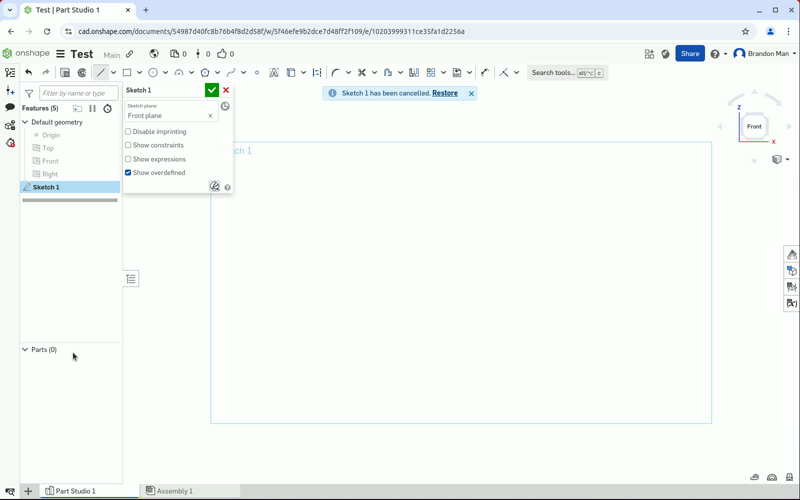
key_down(shift)
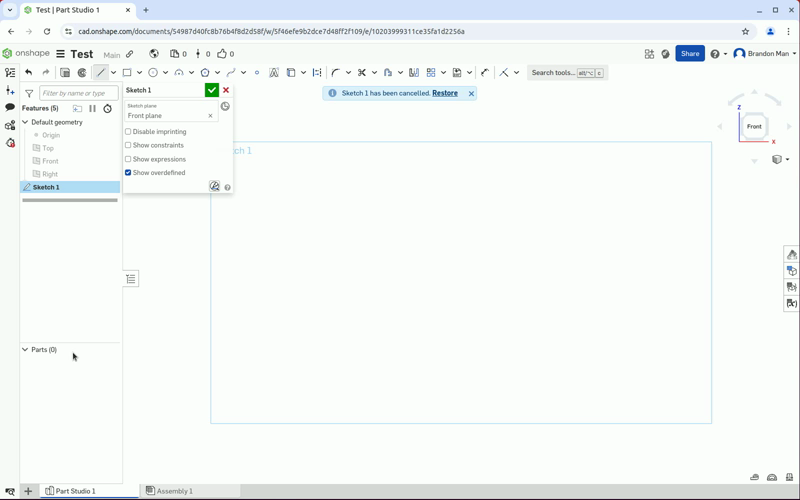
mouse_move(348, 282)
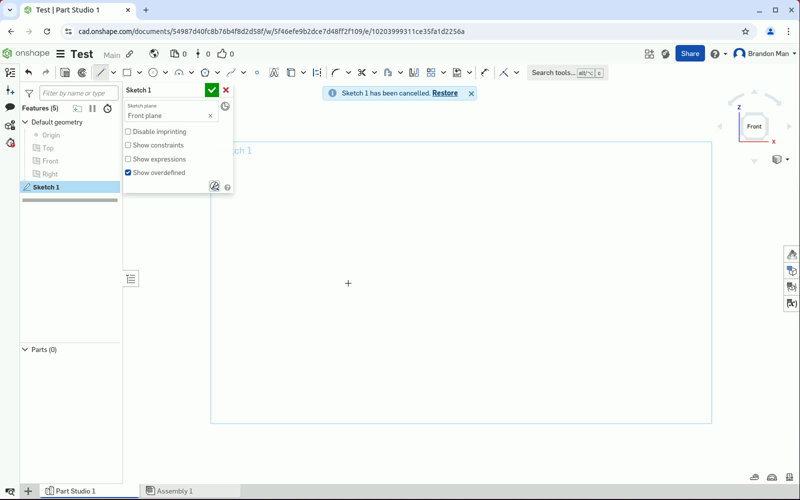
click(348, 282)
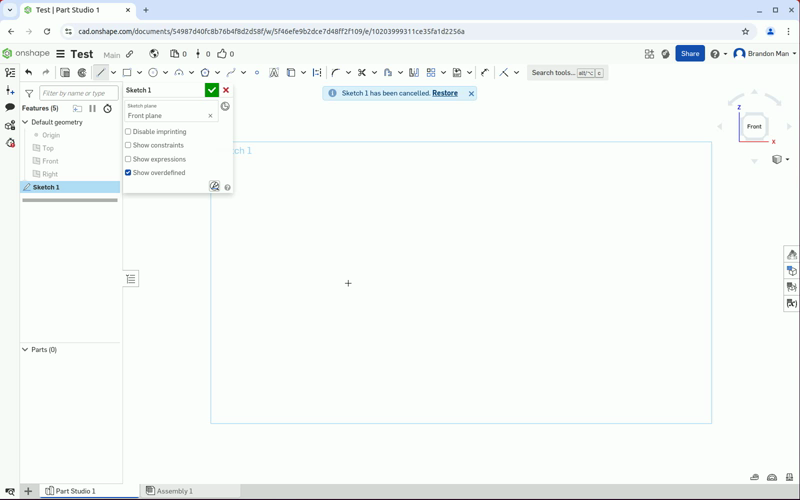
key_up(shift)
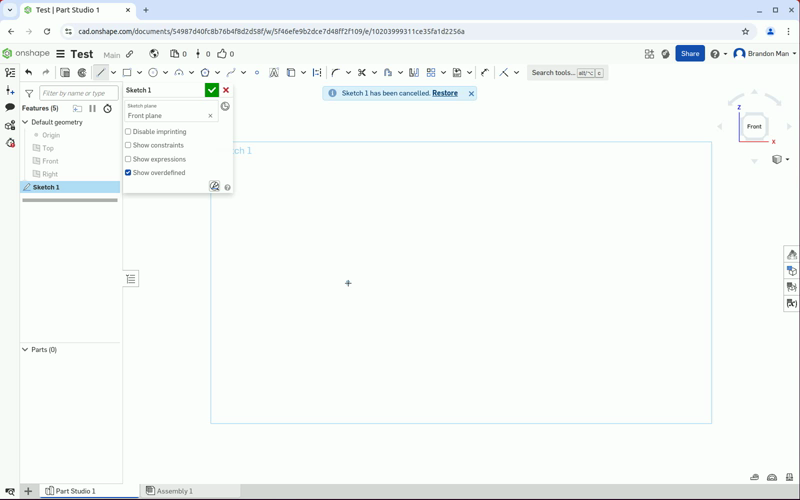
key_down(shift)
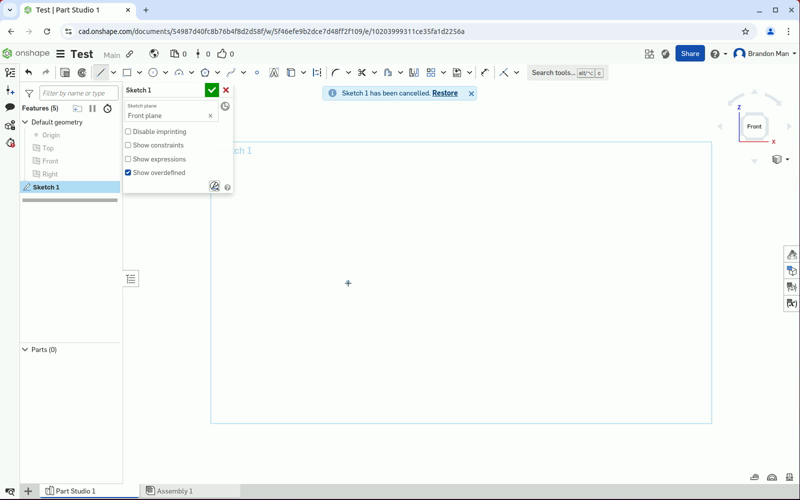
mouse_move(460, 282)
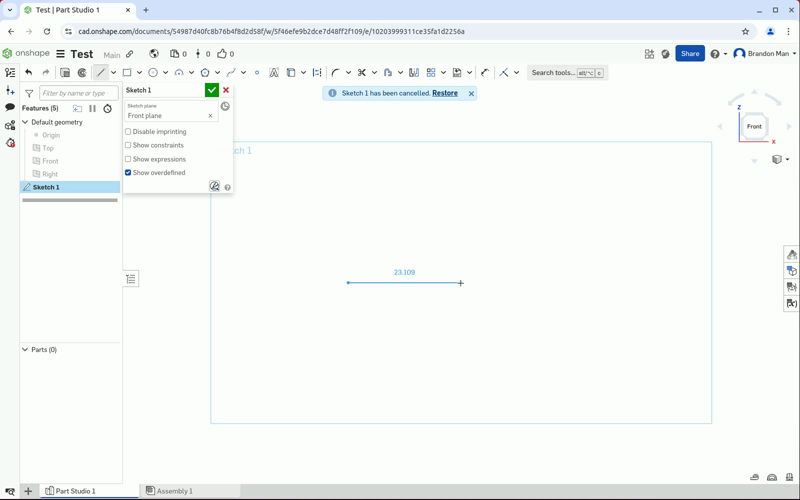
click(460, 282)
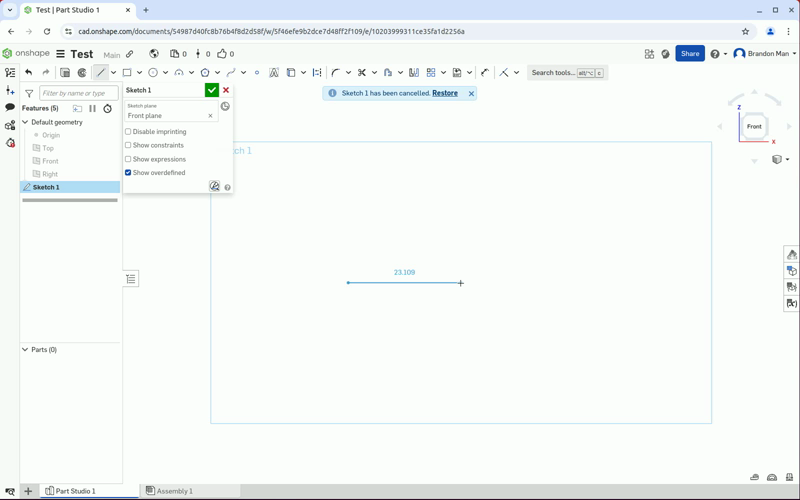
key_up(shift)
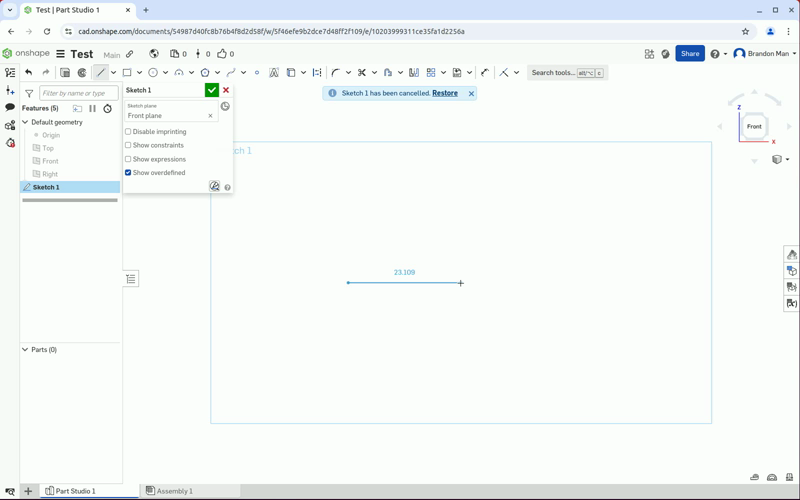
key_down(shift)
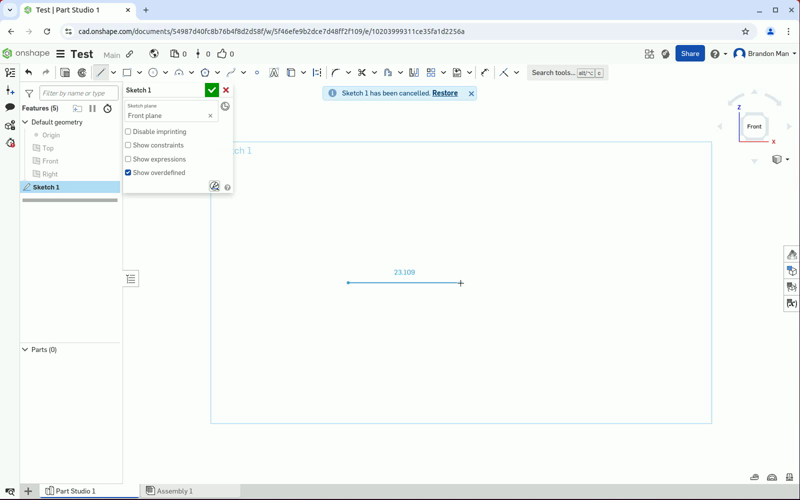
mouse_move(490, 282)
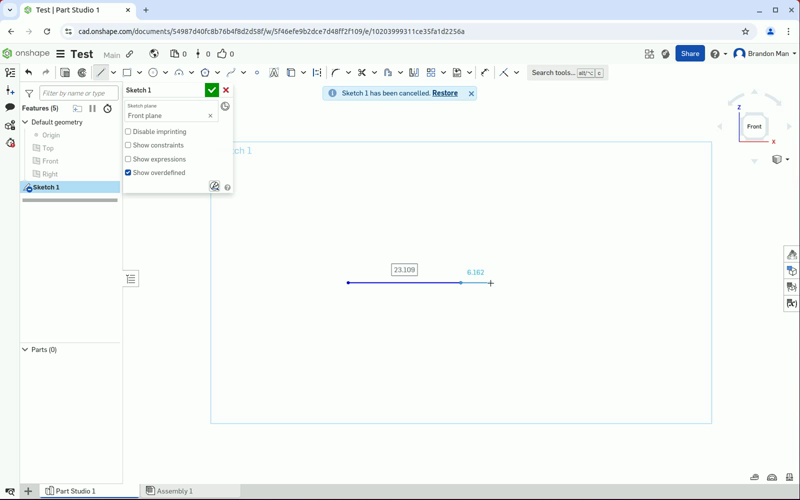
mouse_move(460, 261)
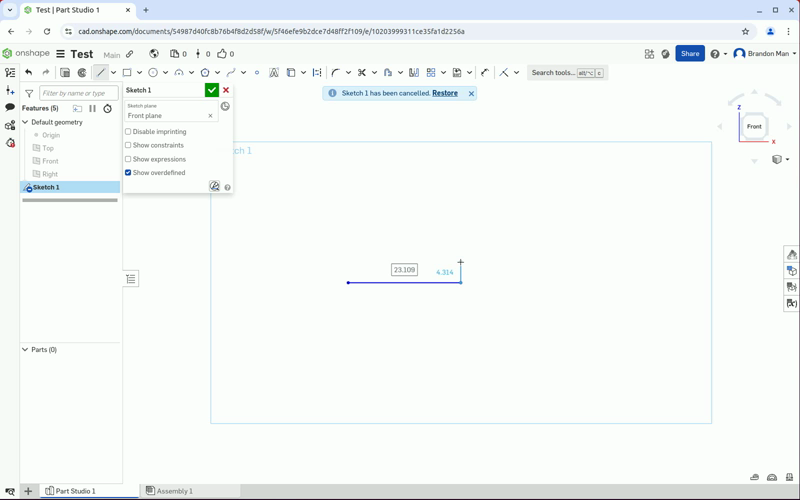
click(460, 261)
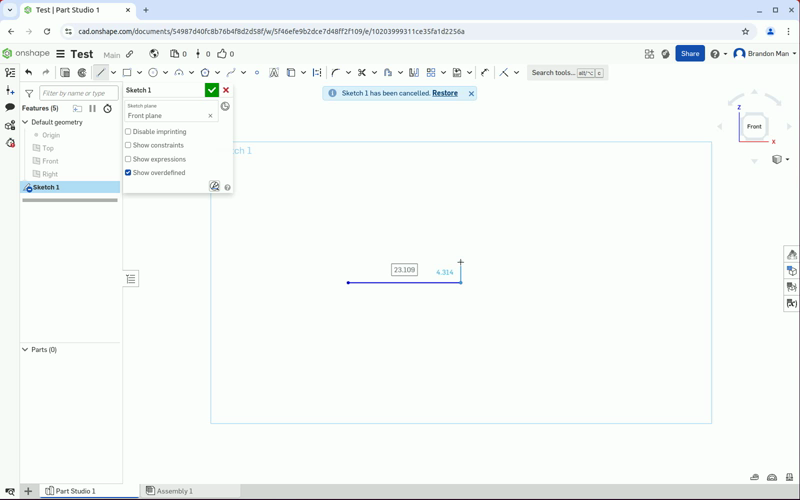
key_up(shift)
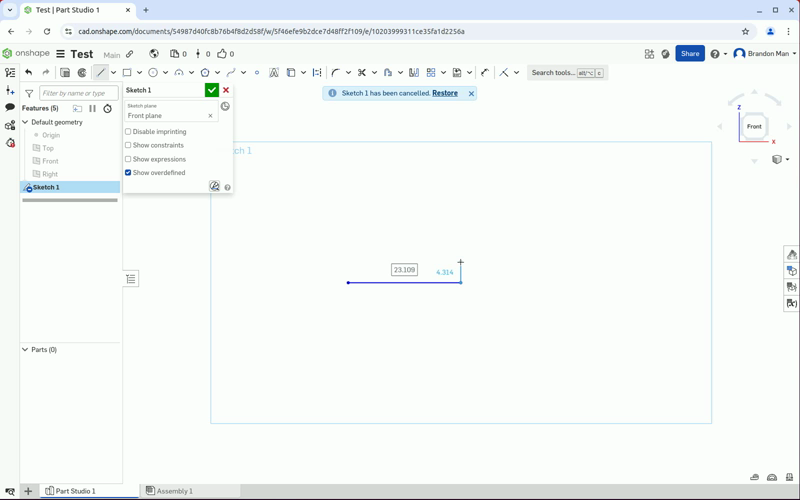
key_down(shift)
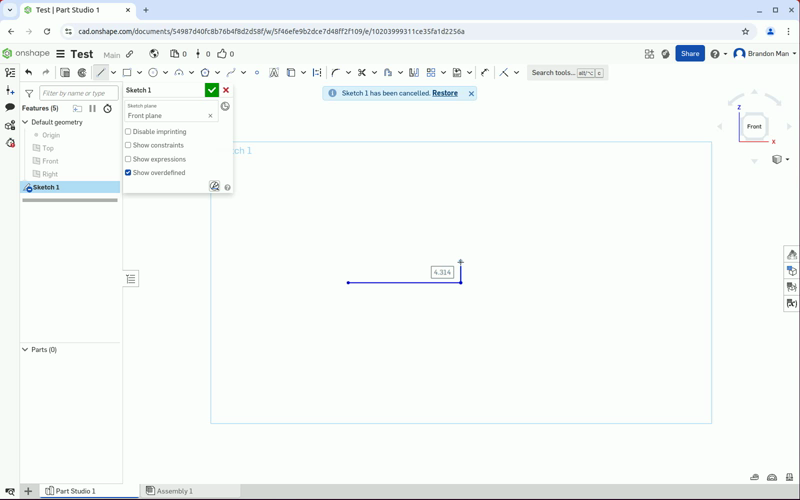
mouse_move(348, 261)
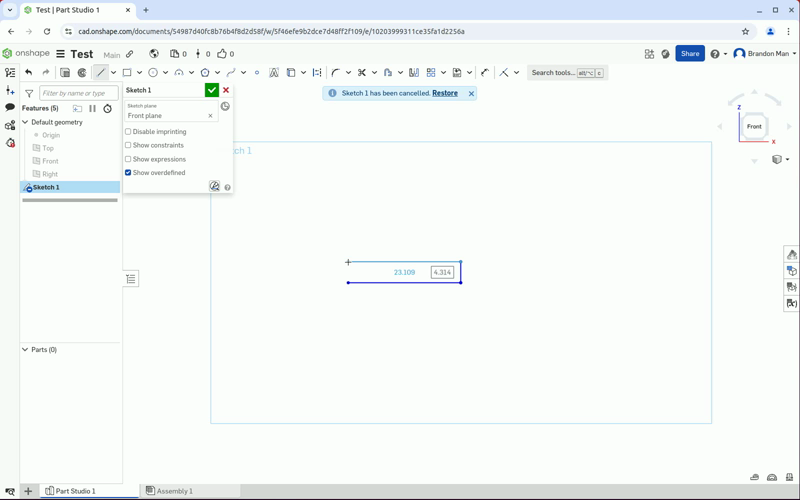
click(348, 261)
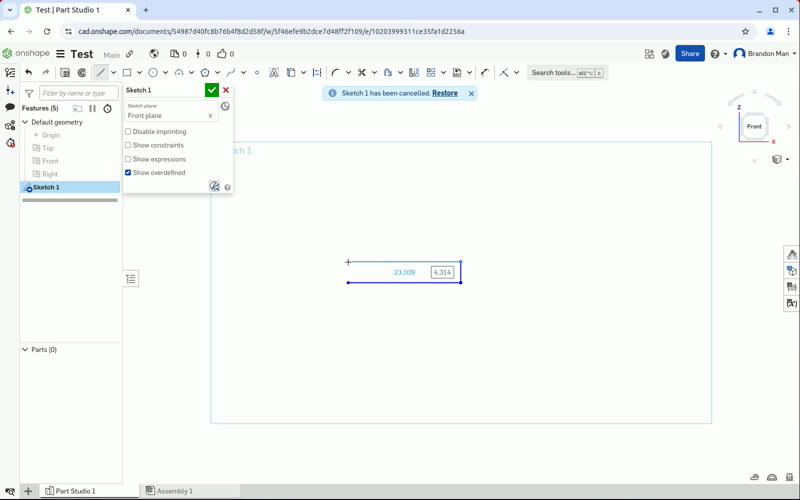
key_up(shift)
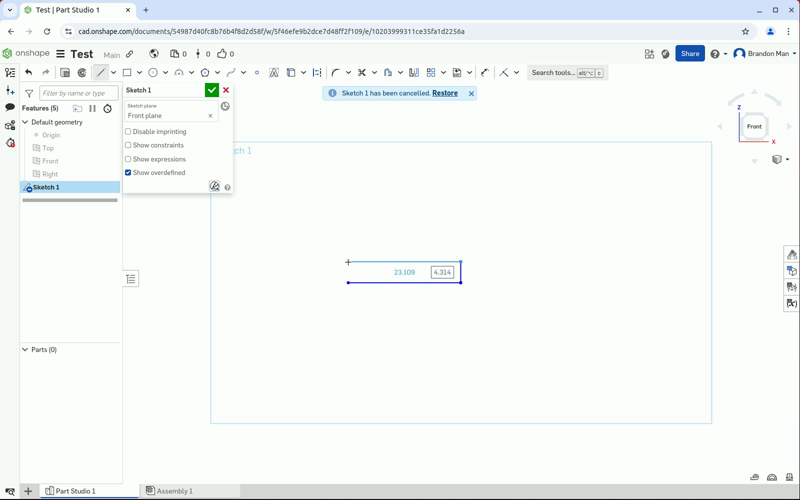
mouse_move(378, 261)
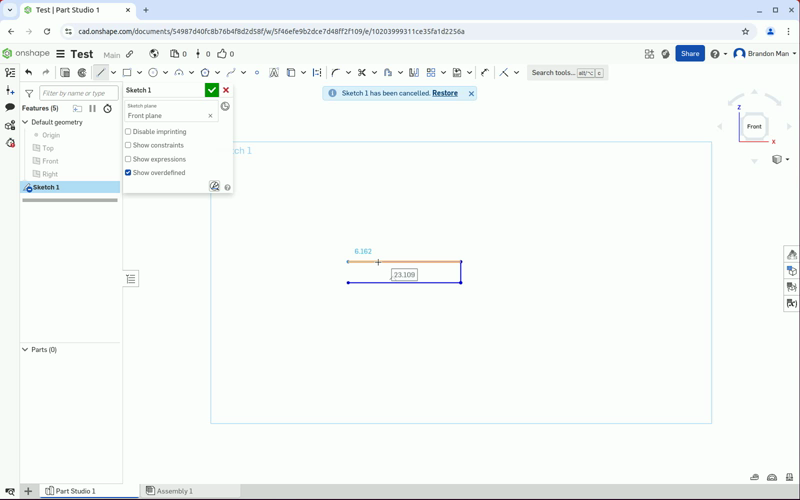
key_down(shift)
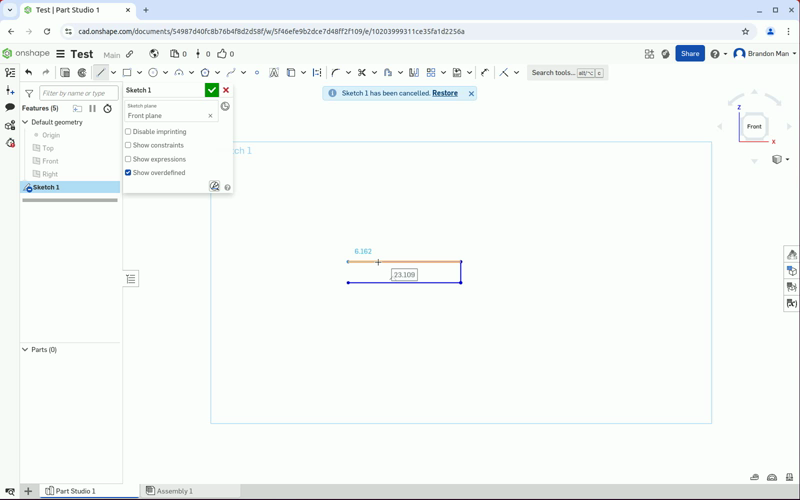
mouse_move(348, 282)
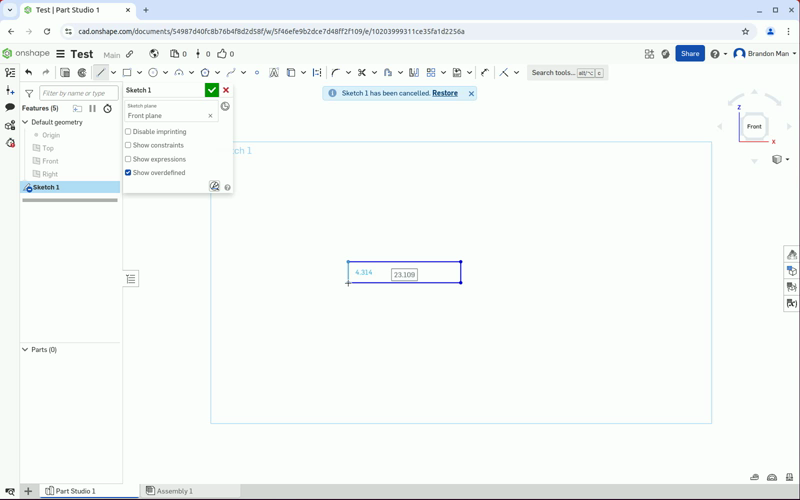
key_up(shift)
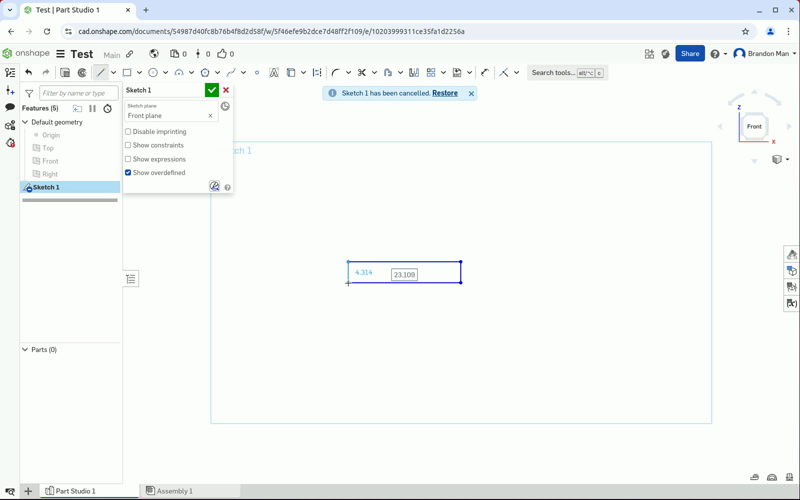
click(348, 282)
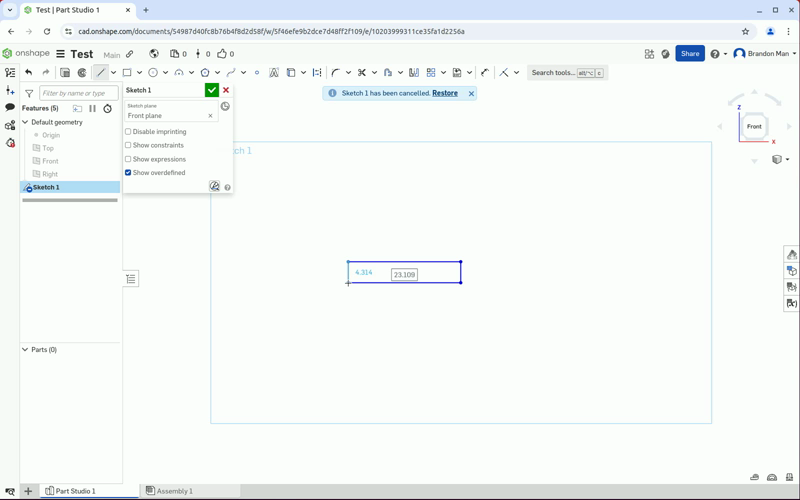
key(esc)
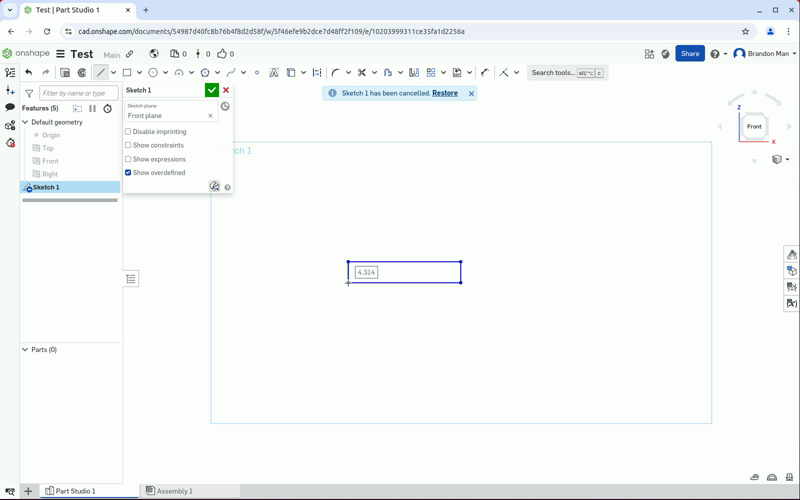
mouse_move(415, 277)
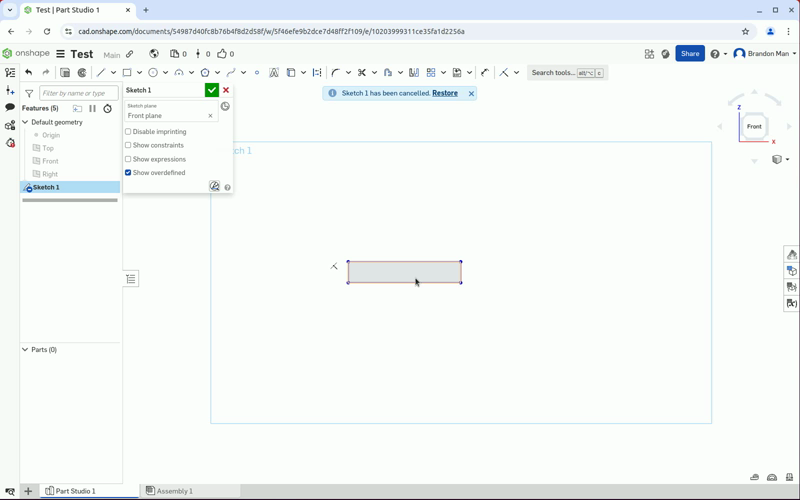
click(415, 277)
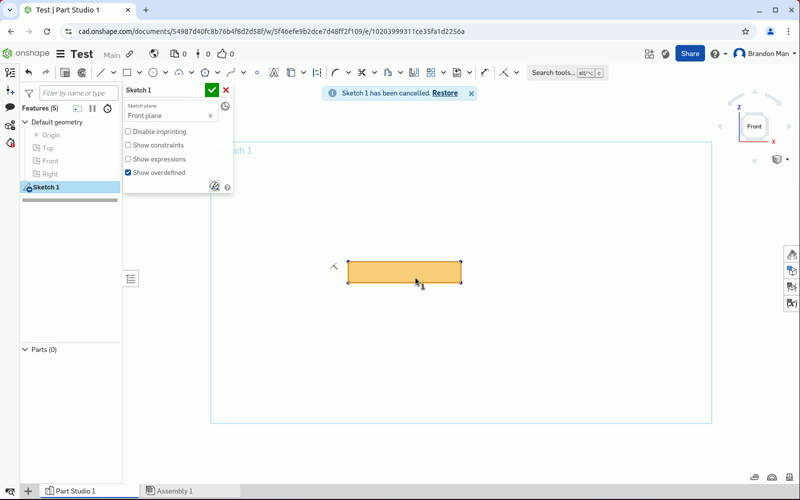
mouse_move(73, 352)
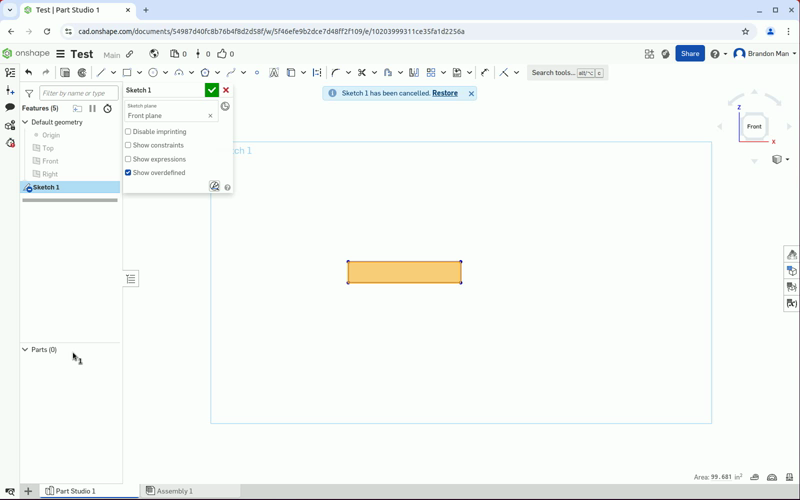
key(shift+y)
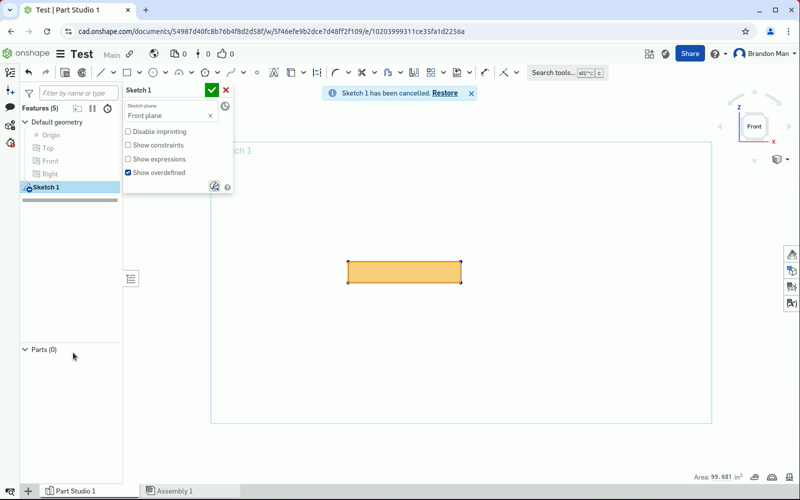
key(shift+e)
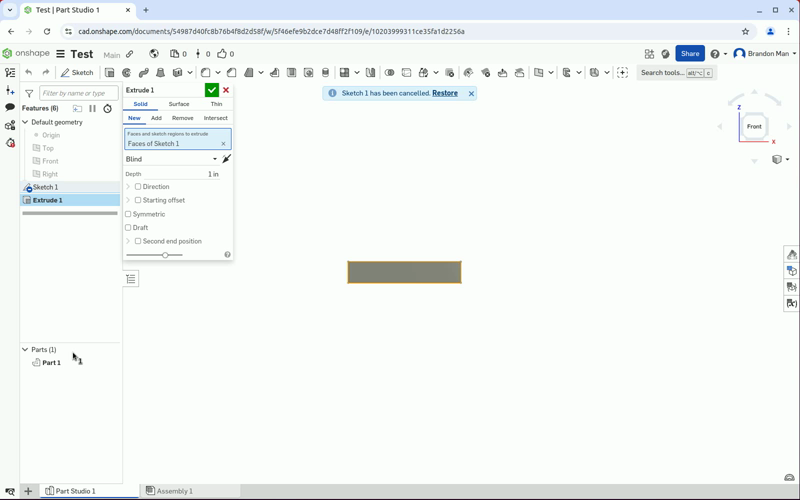
mouse_move(143, 106)
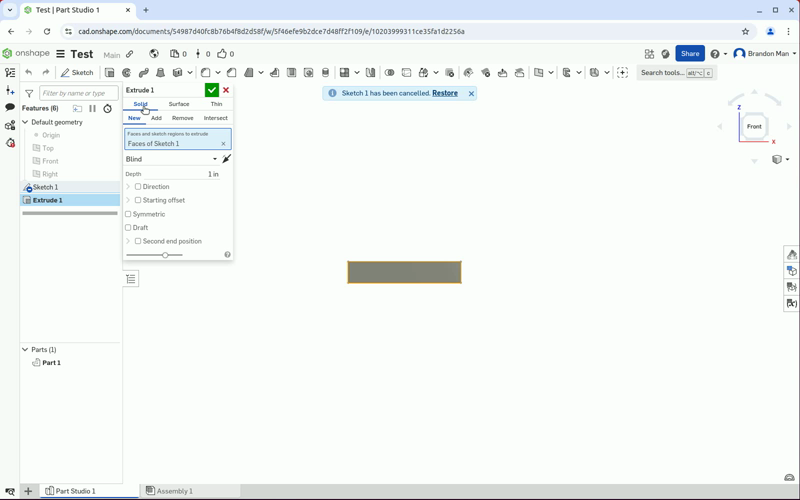
click(143, 106)
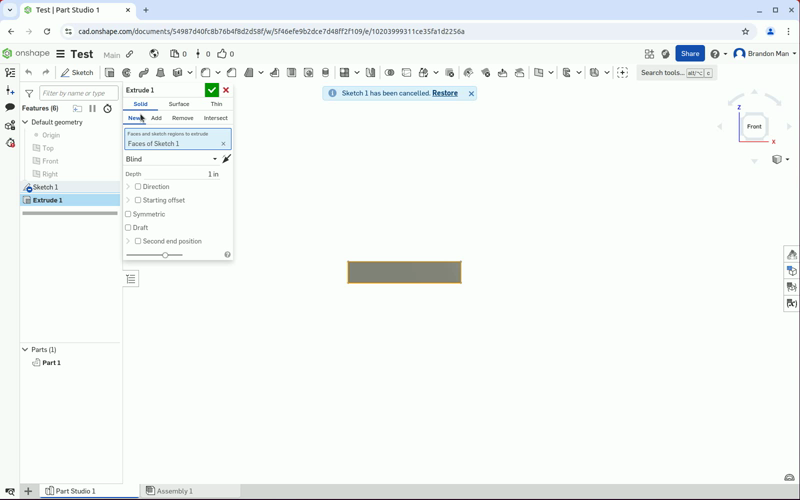
mouse_move(137, 120)
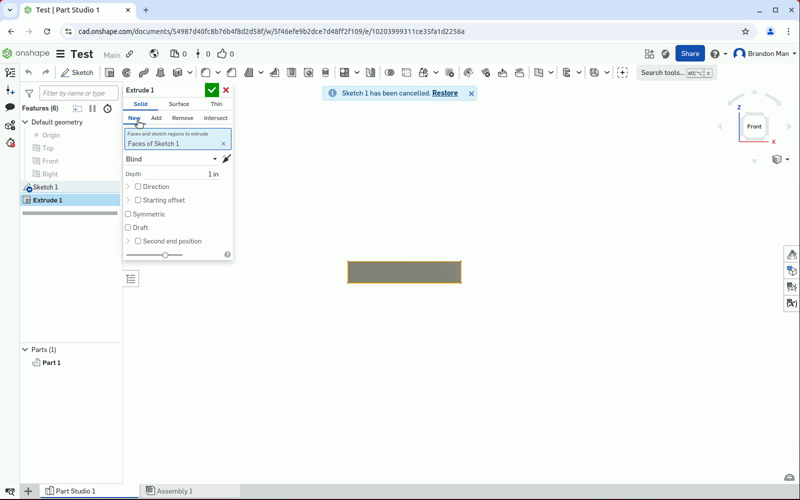
click(137, 120)
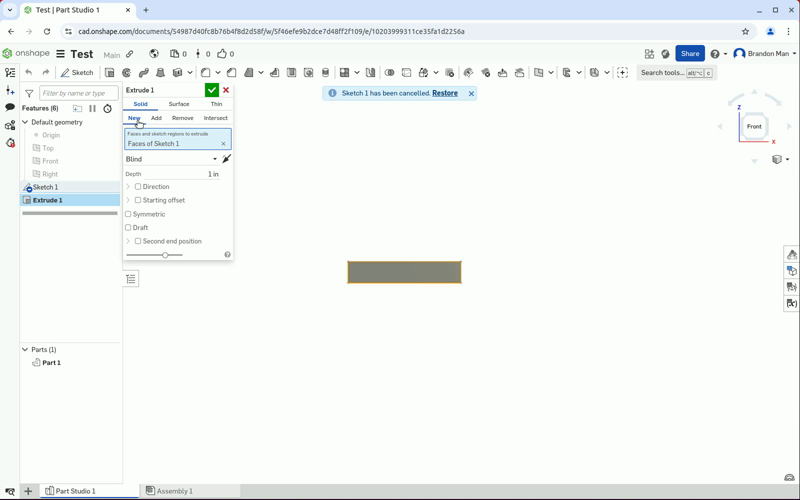
key(tab, 4)
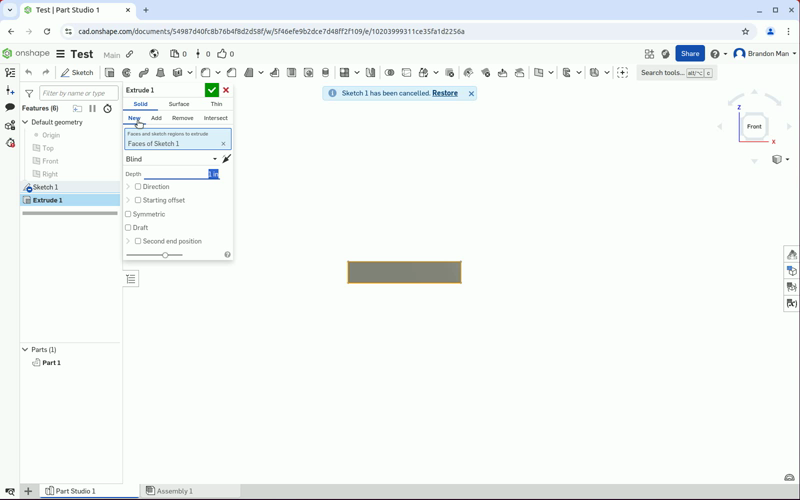
text(17.813)
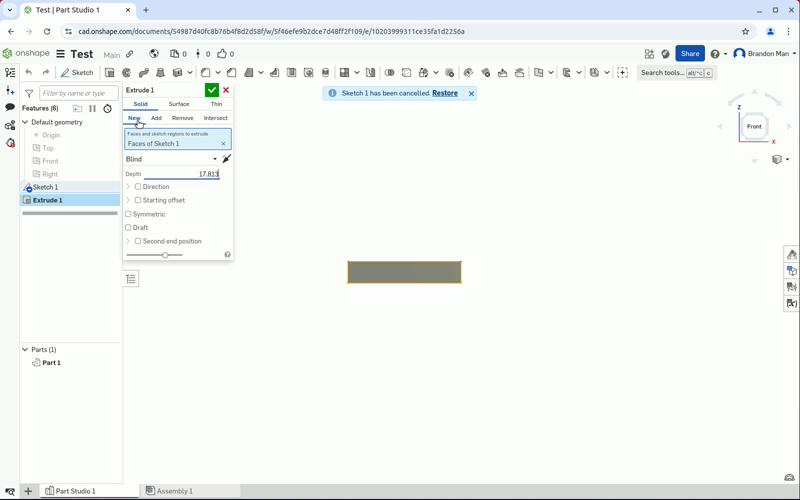
key(enter)
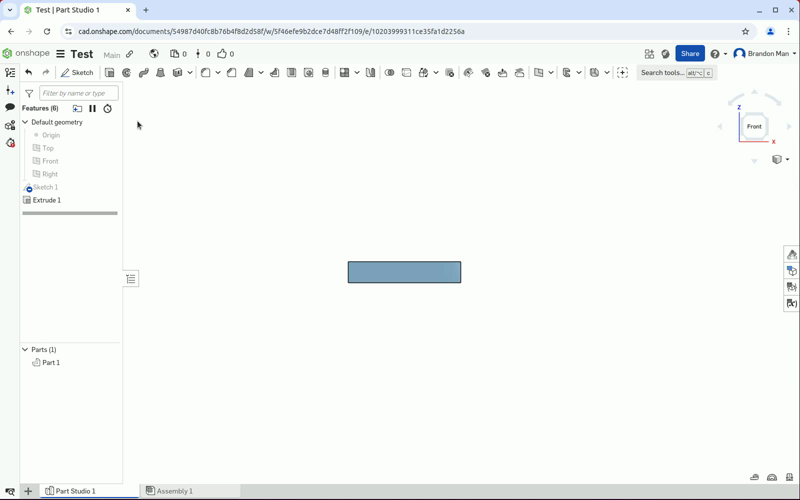
key(shift+h)
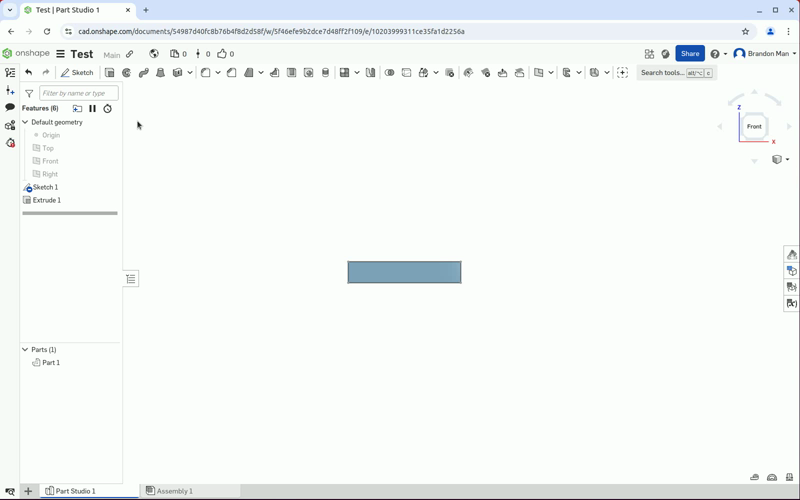
key(shift+h)
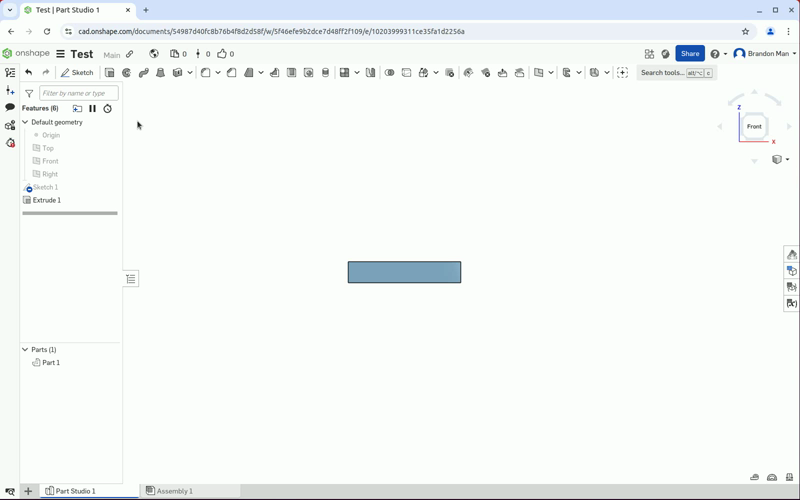
mouse_move(73, 189)
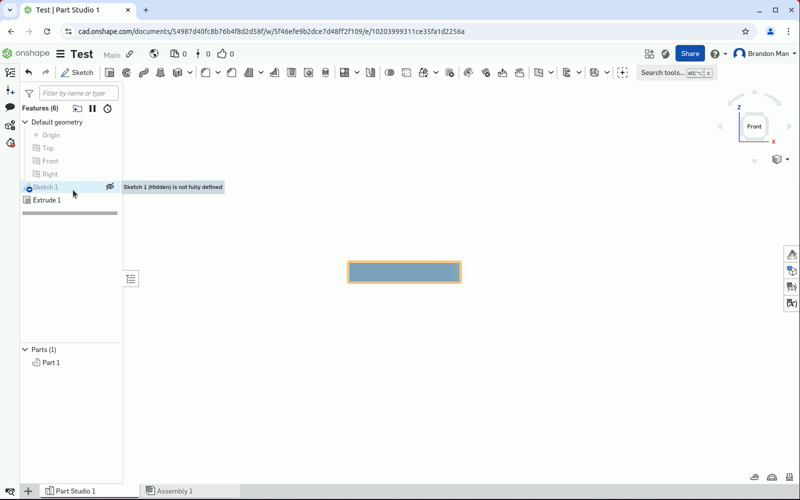
click(73, 189)
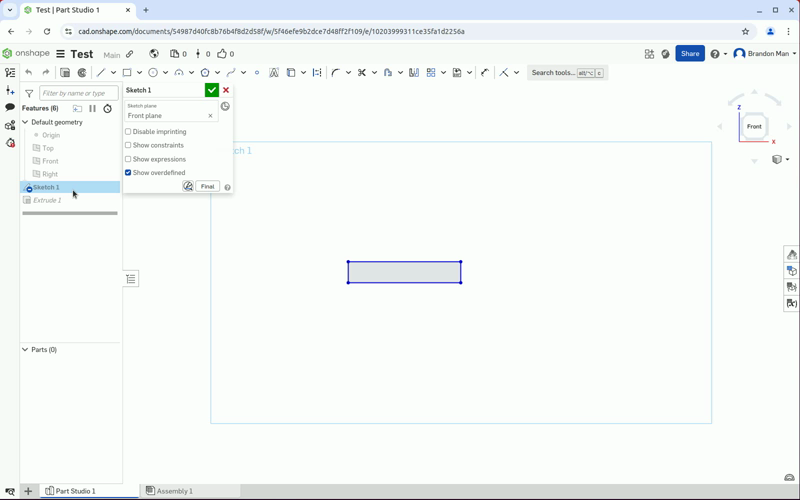
mouse_move(229, 92)
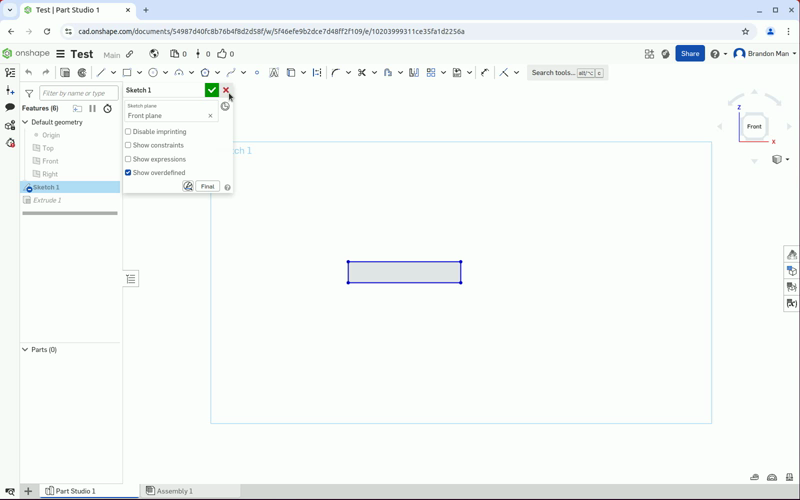
click(229, 92)
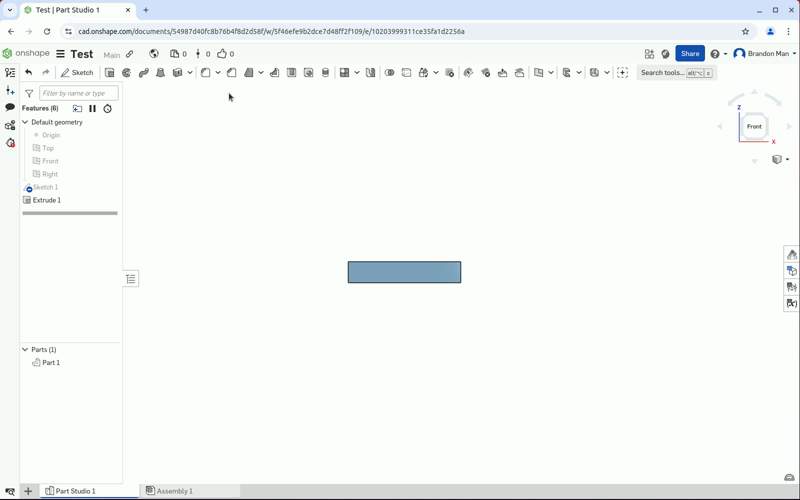
mouse_move(73, 352)
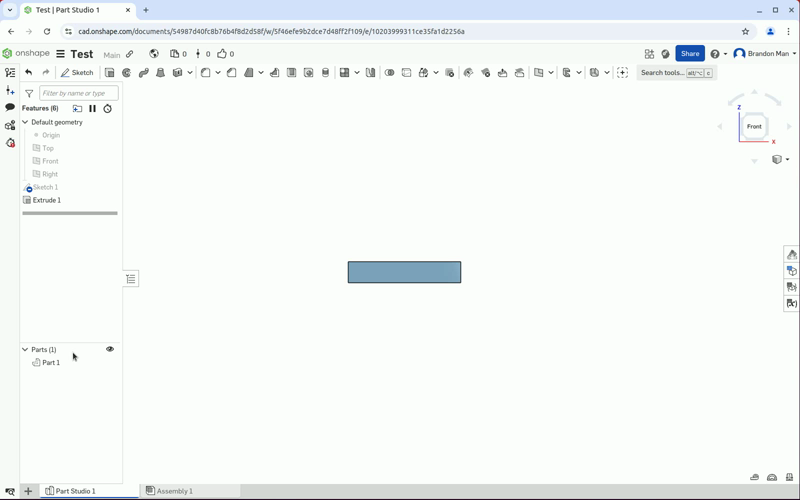
key(y)
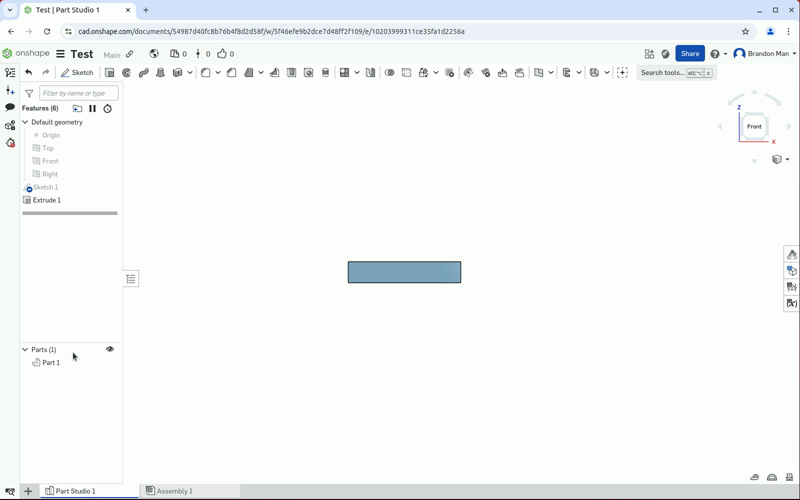
key(shift+p)
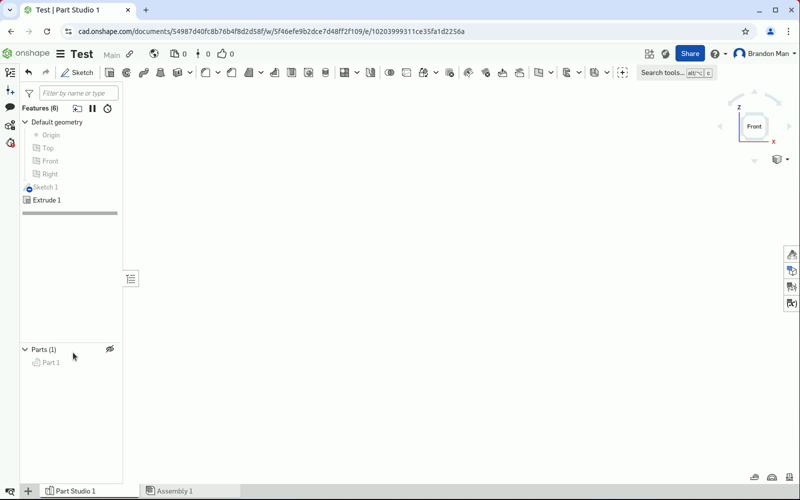
key(space)
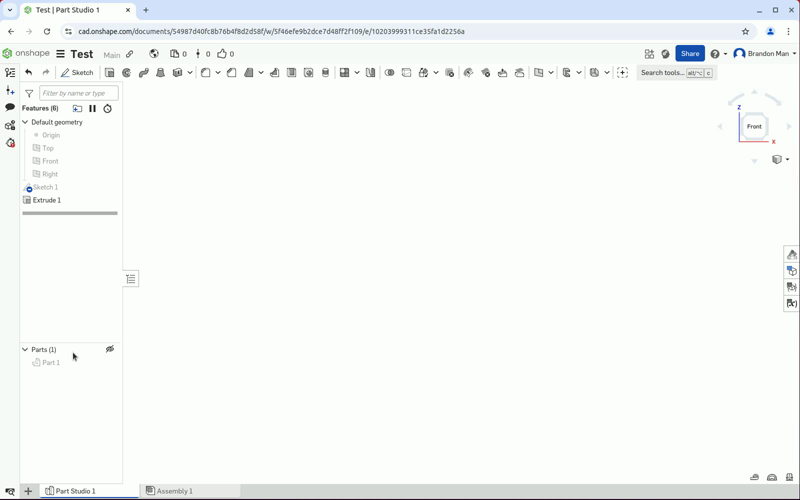
key_down(shift)
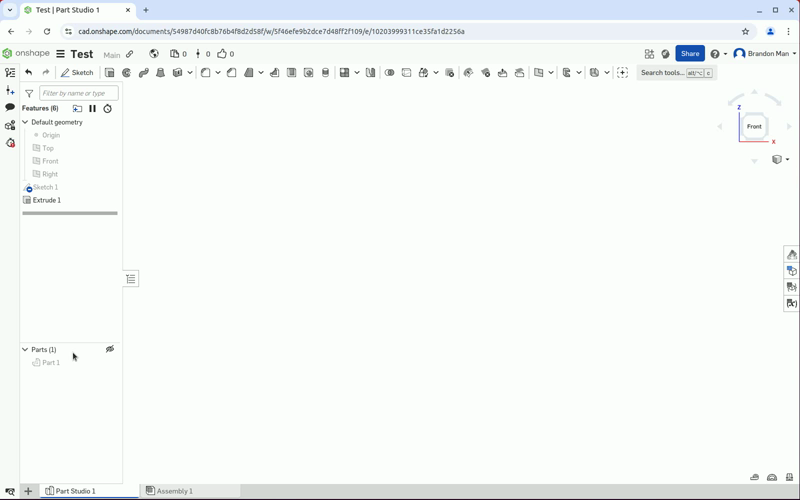
key(down)
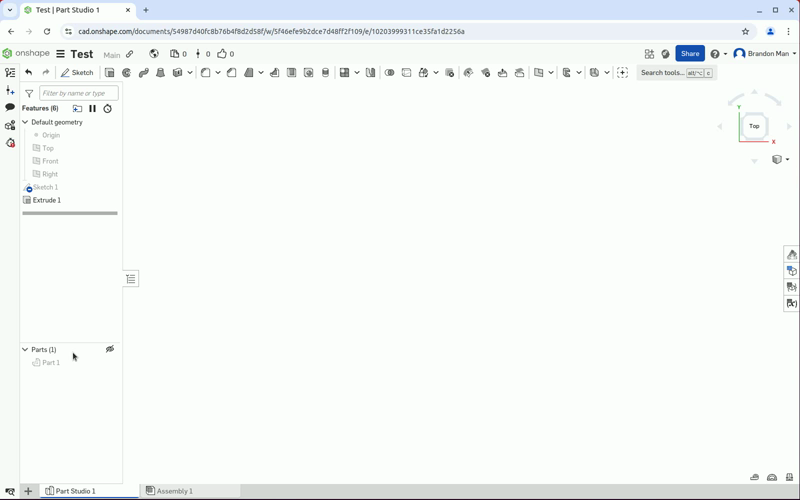
key_up(shift)
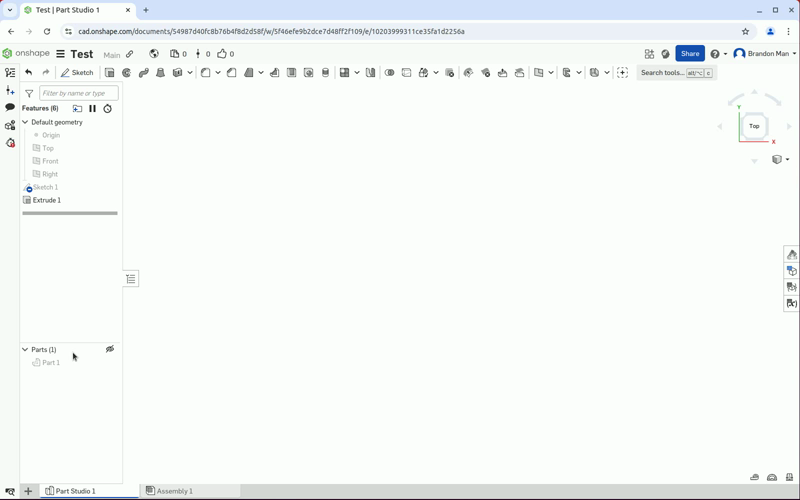
mouse_move(73, 352)
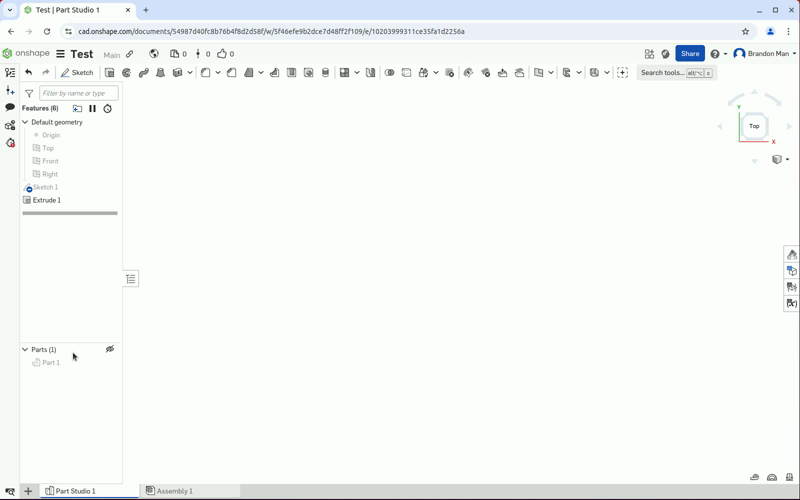
key(shift+y)
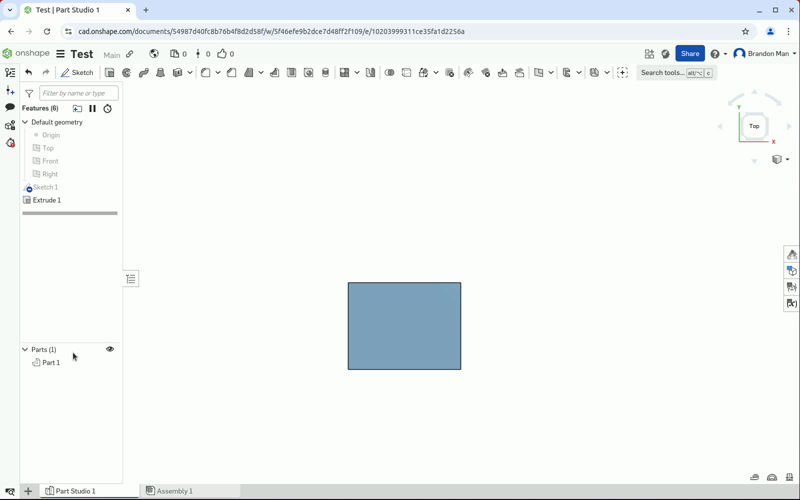
mouse_move(541, 75)
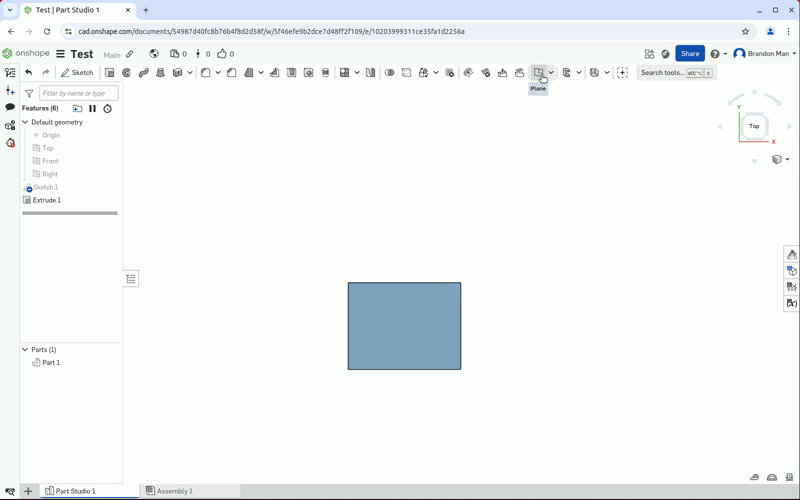
click(541, 75)
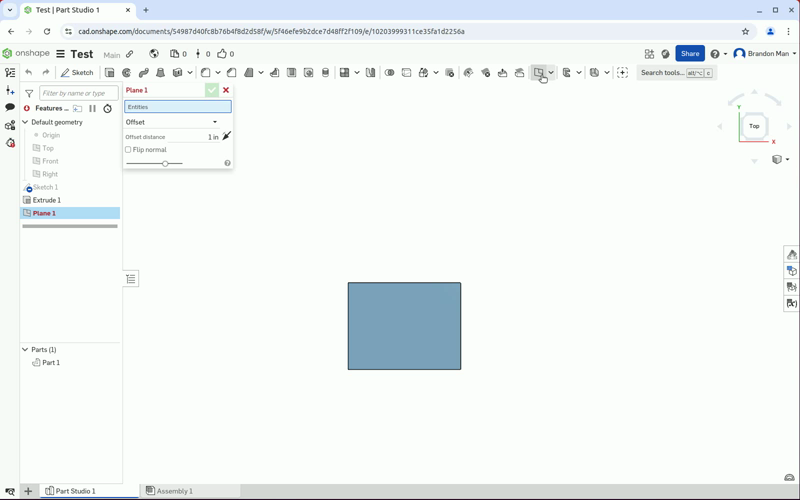
mouse_move(73, 150)
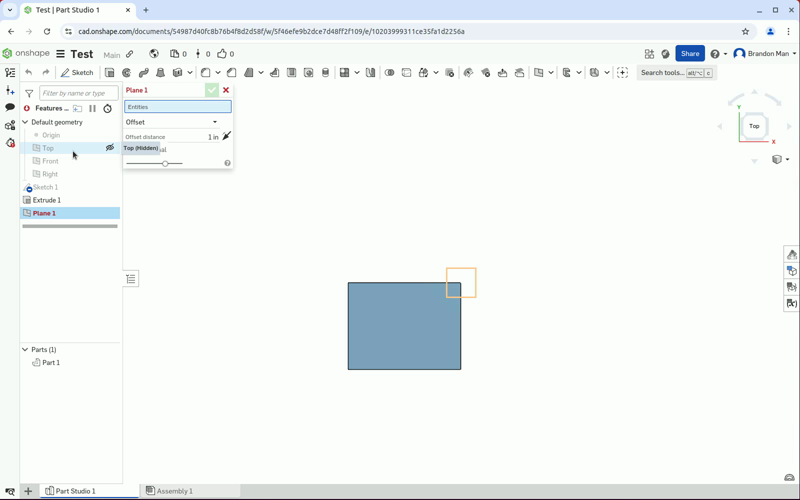
click(73, 150)
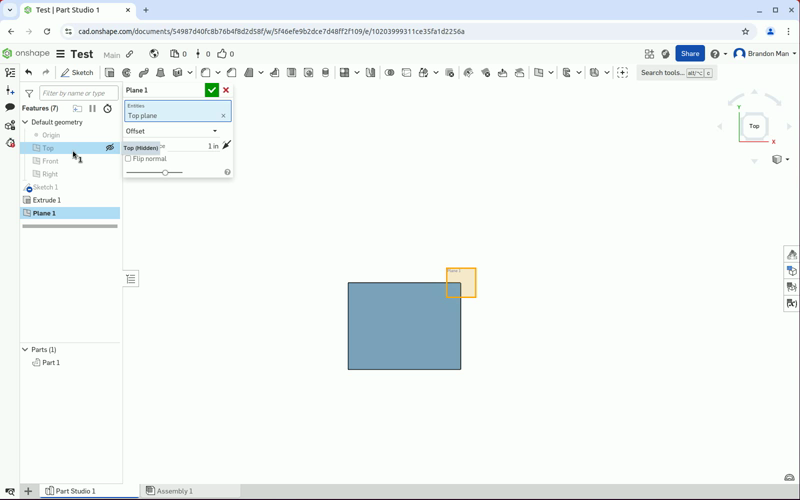
key(tab, 2)
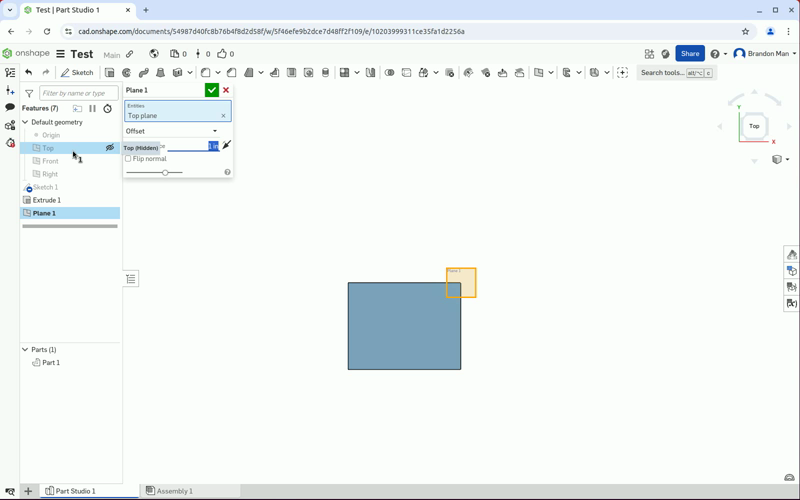
text(4.344)
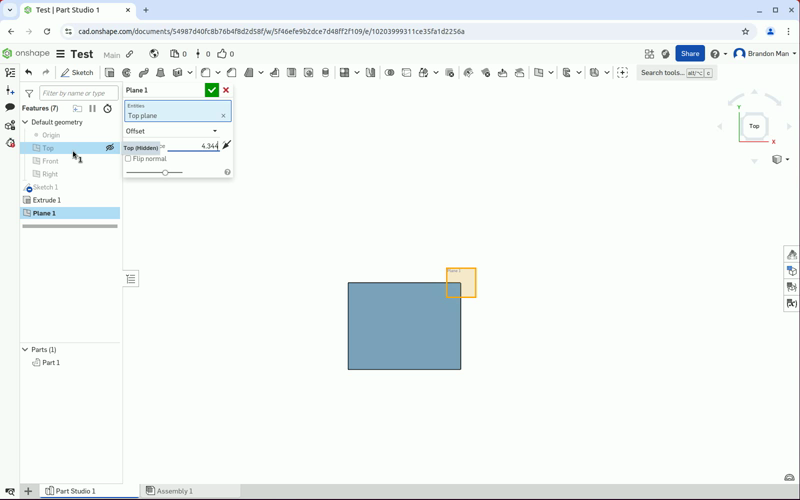
key(enter, 2)
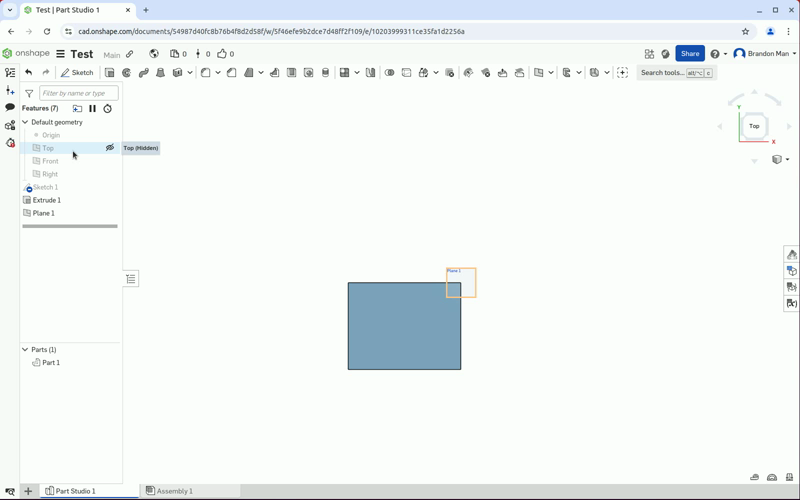
key(shift+s)
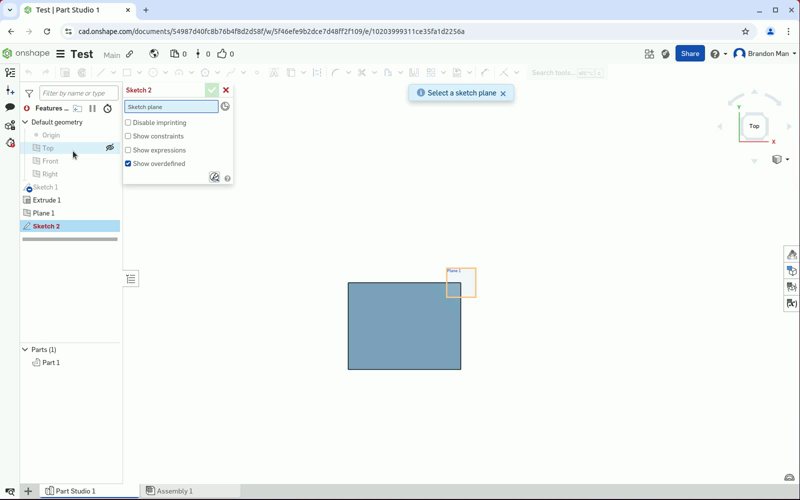
mouse_move(73, 215)
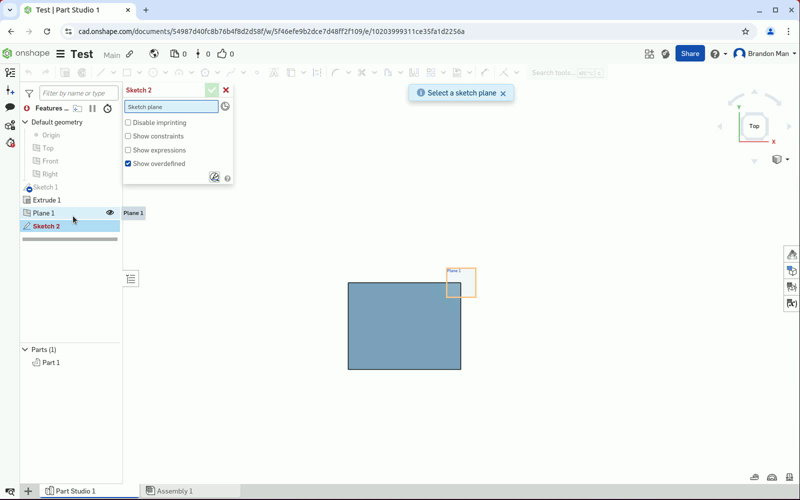
click(73, 215)
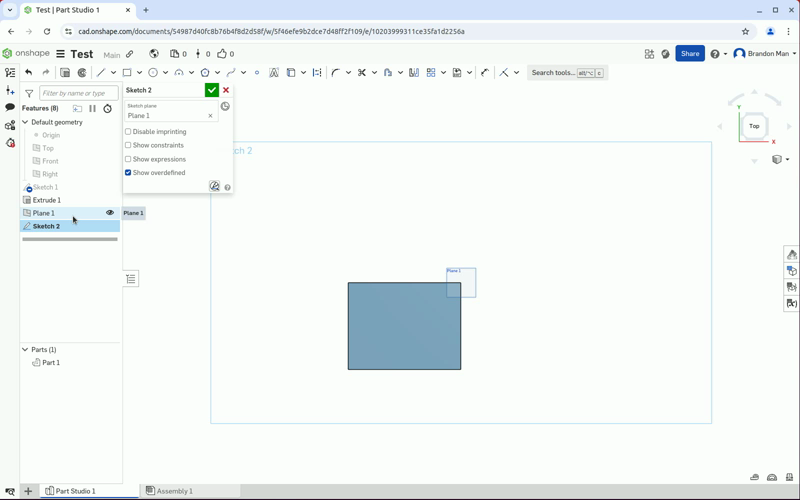
mouse_move(73, 352)
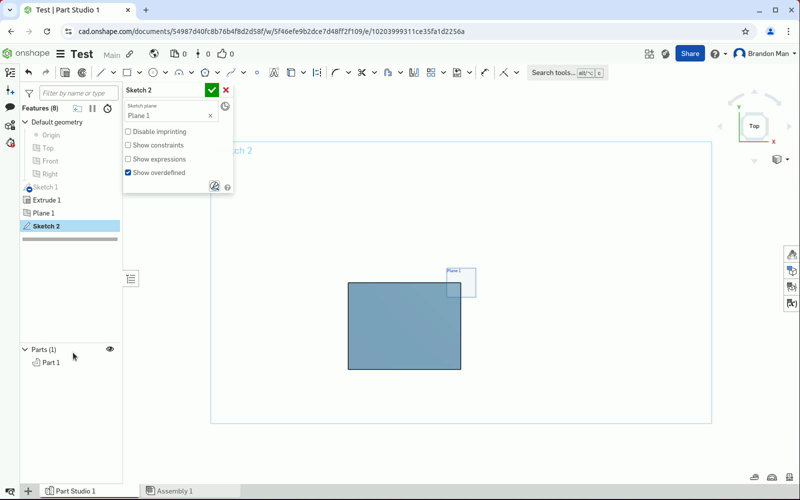
key(y)
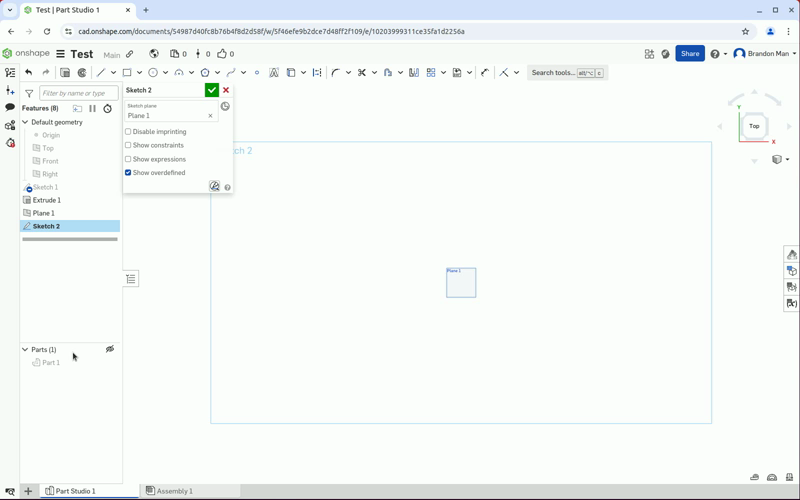
key(l)
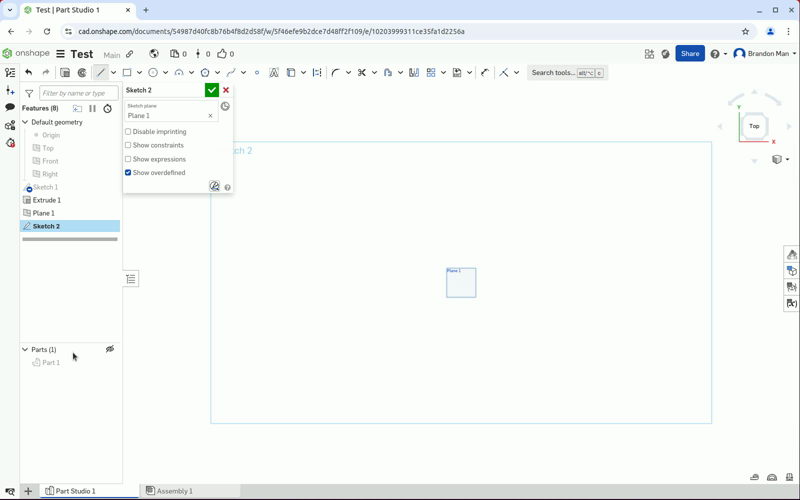
key_down(shift)
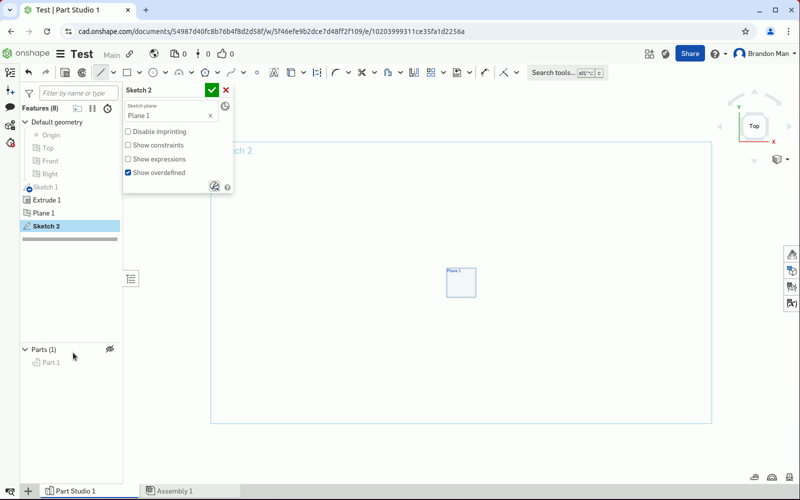
mouse_move(348, 304)
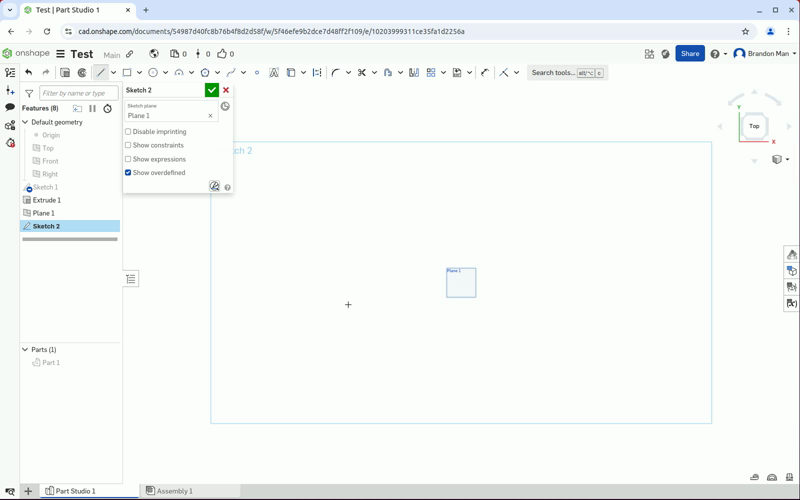
click(348, 304)
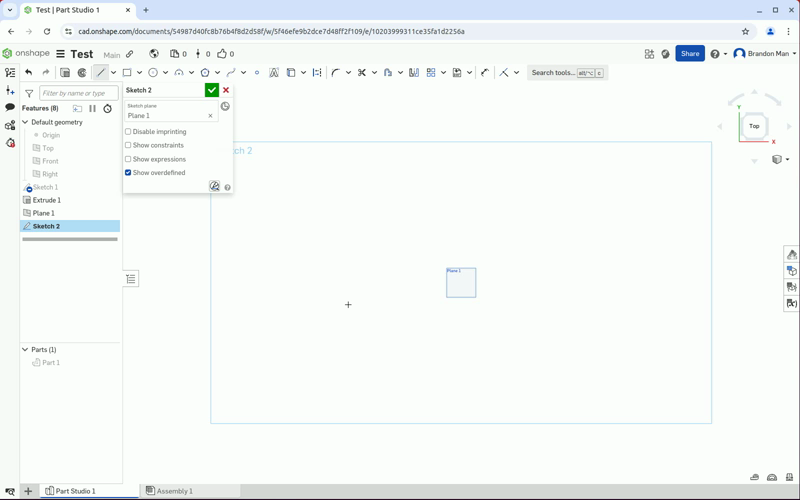
key_up(shift)
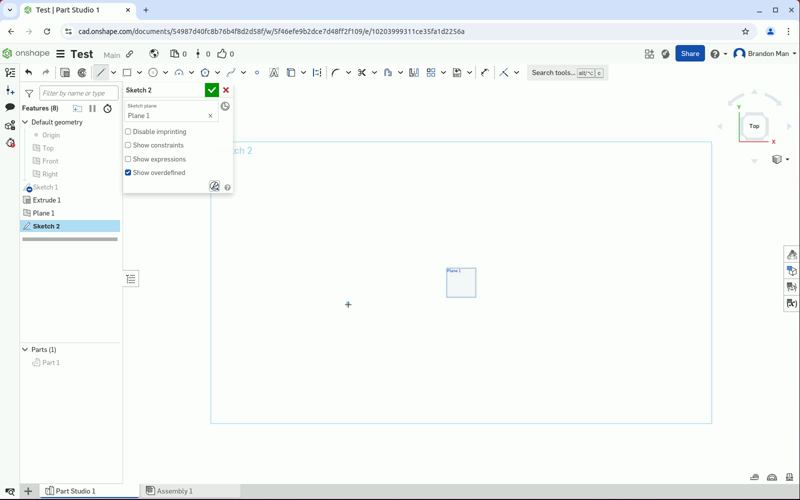
key_down(shift)
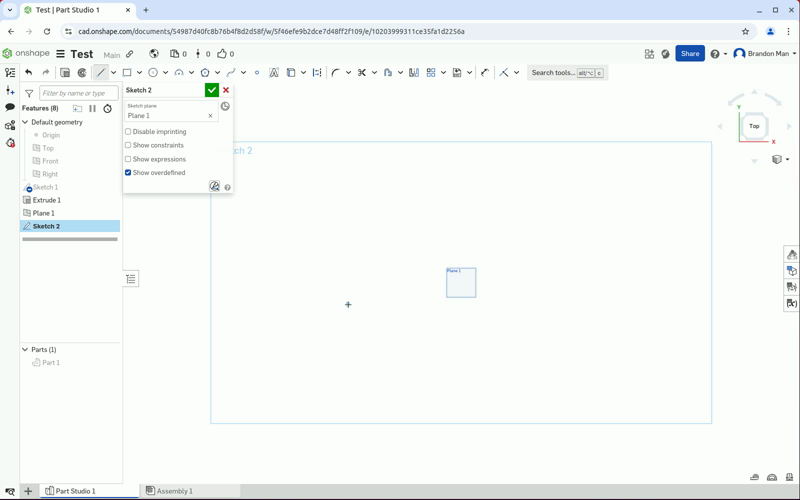
mouse_move(378, 304)
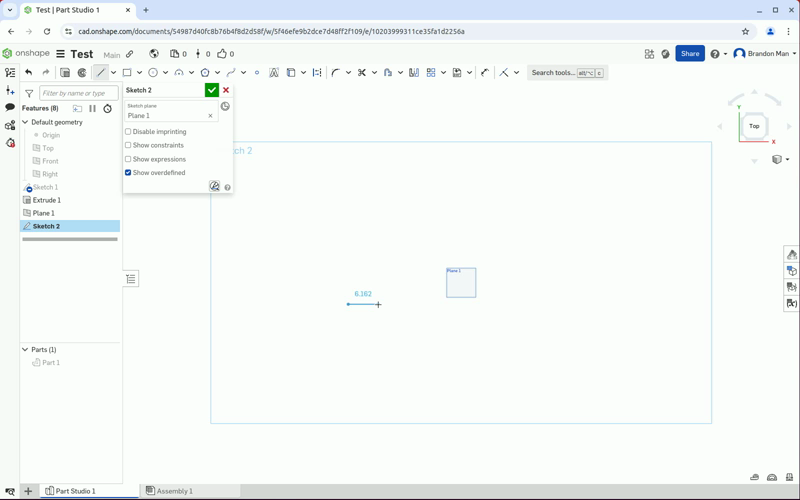
mouse_move(400, 304)
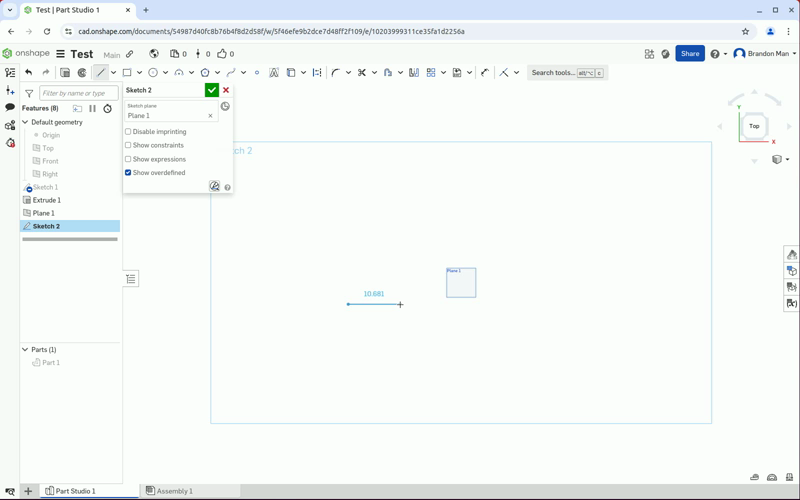
click(400, 304)
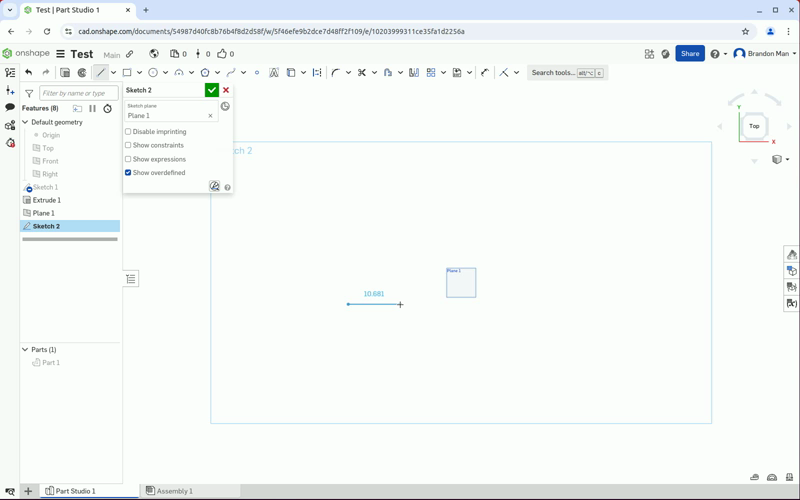
key_up(shift)
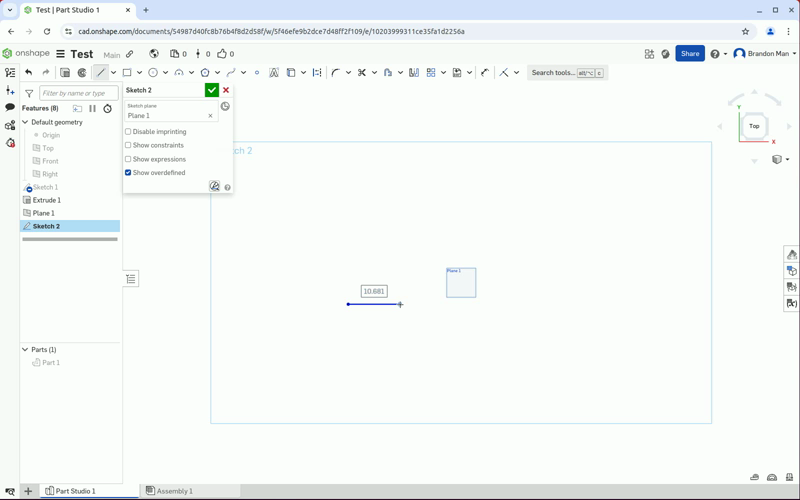
key_down(shift)
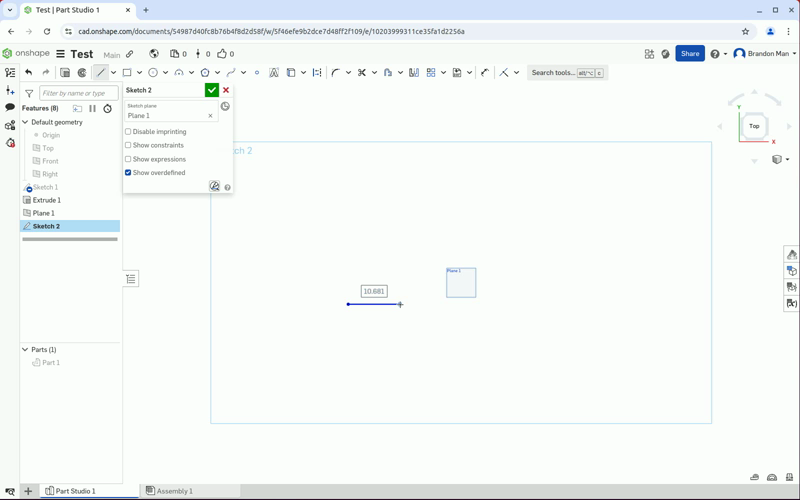
mouse_move(430, 304)
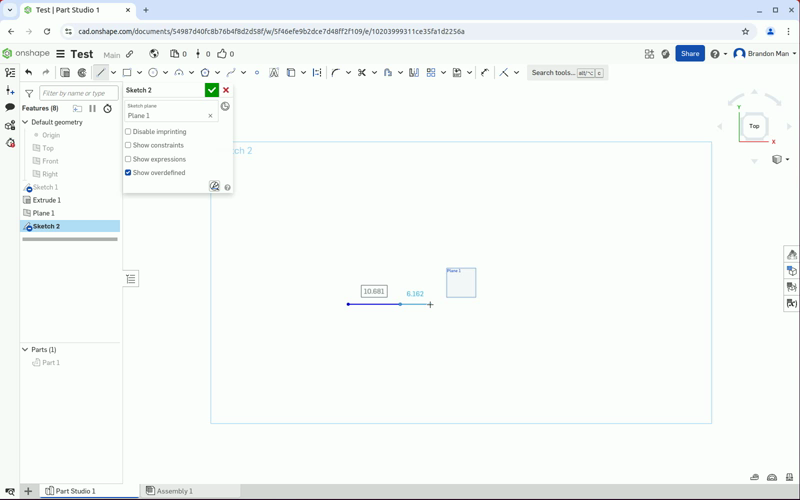
mouse_move(400, 283)
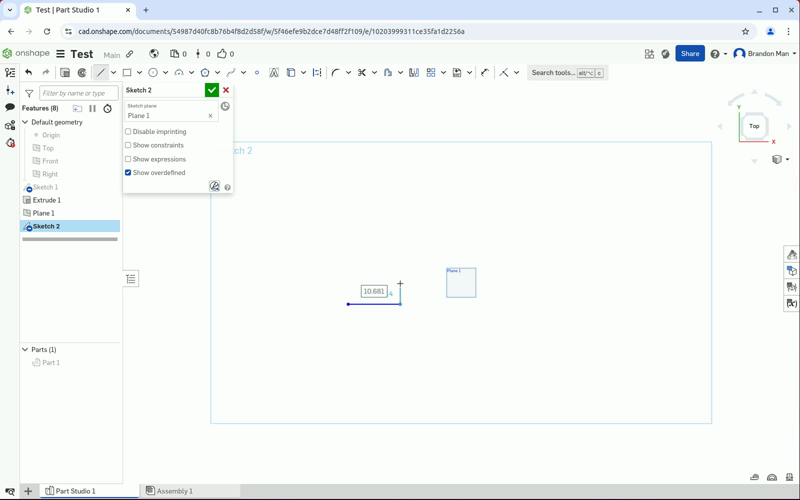
click(400, 283)
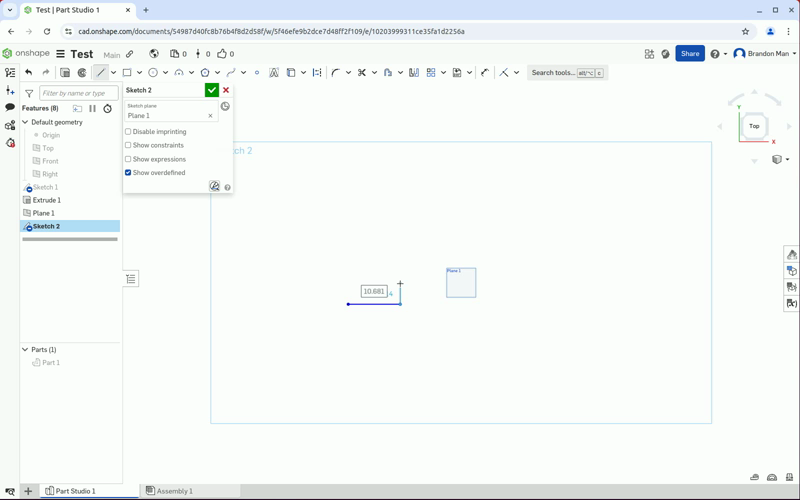
key_up(shift)
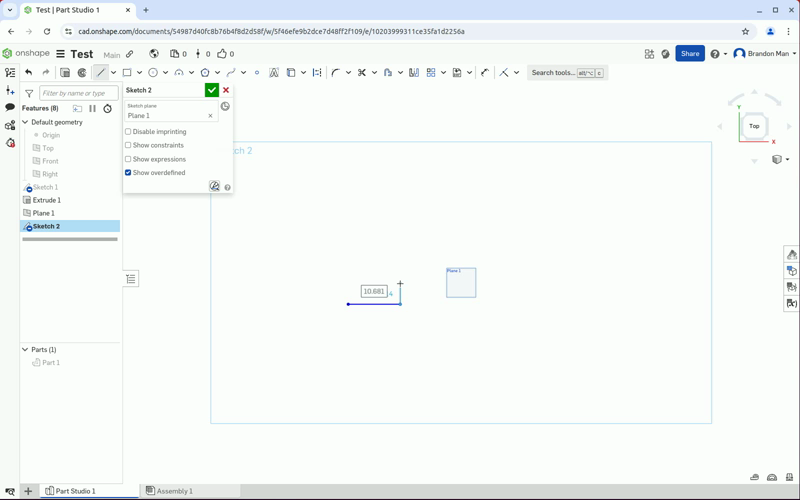
key_down(shift)
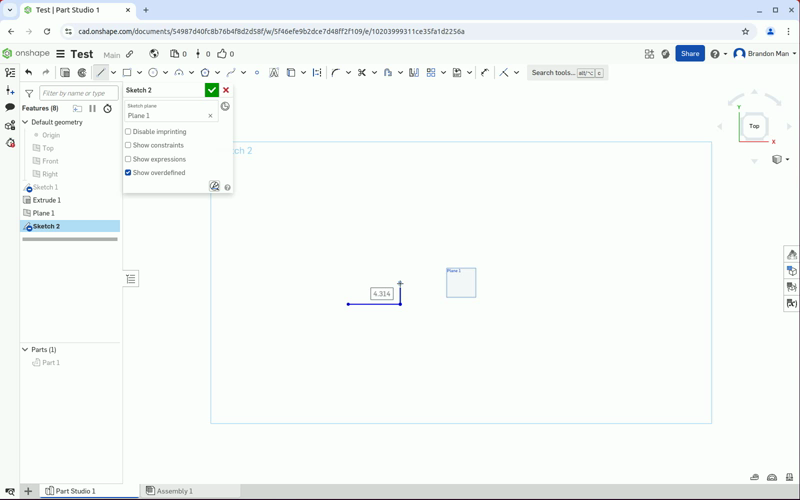
mouse_move(430, 283)
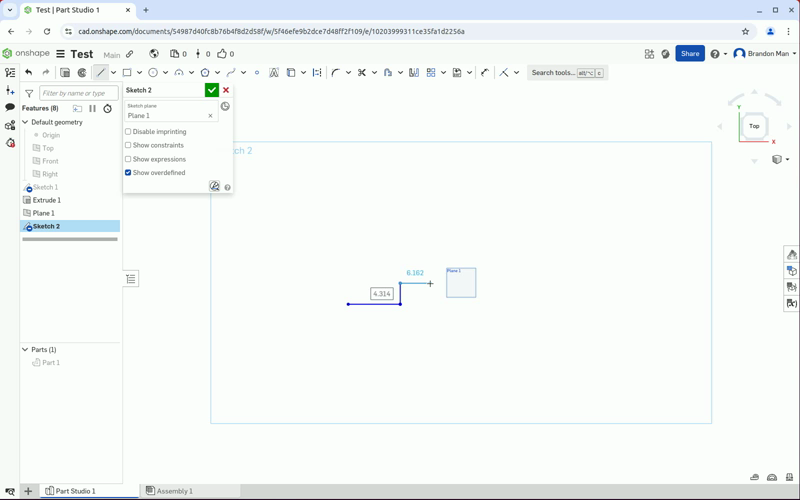
mouse_move(348, 283)
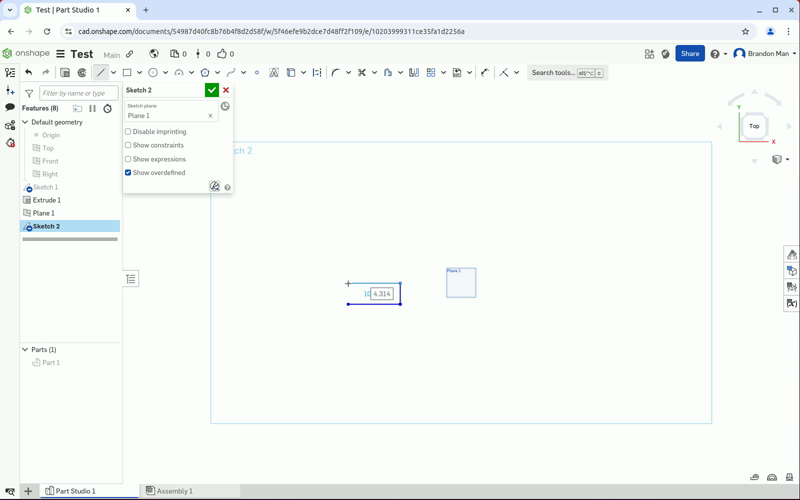
click(348, 283)
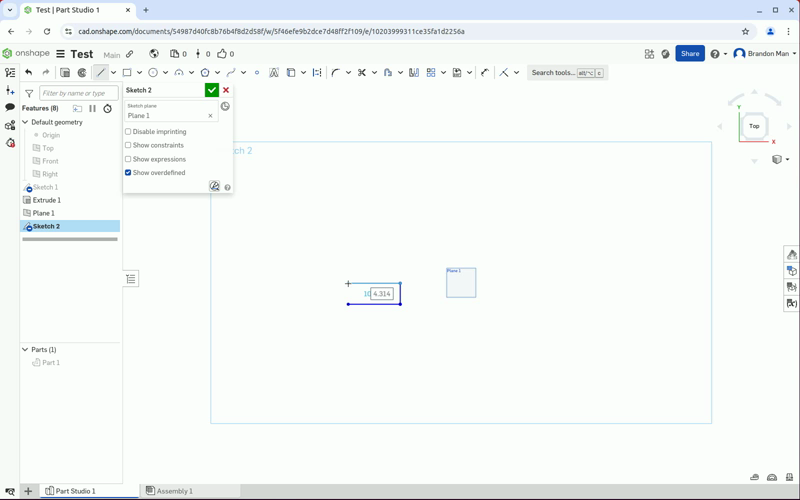
key_up(shift)
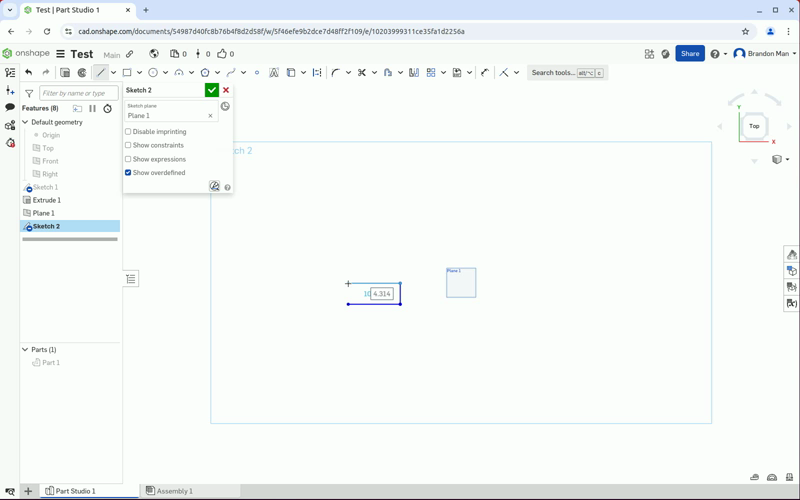
mouse_move(378, 283)
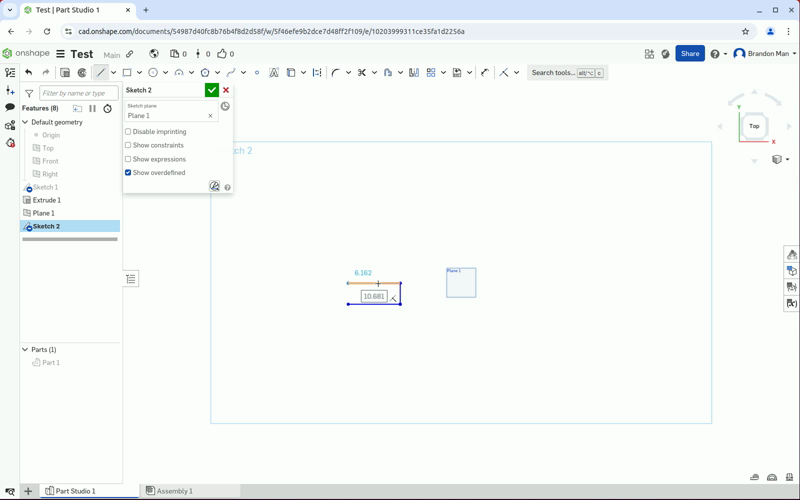
key_down(shift)
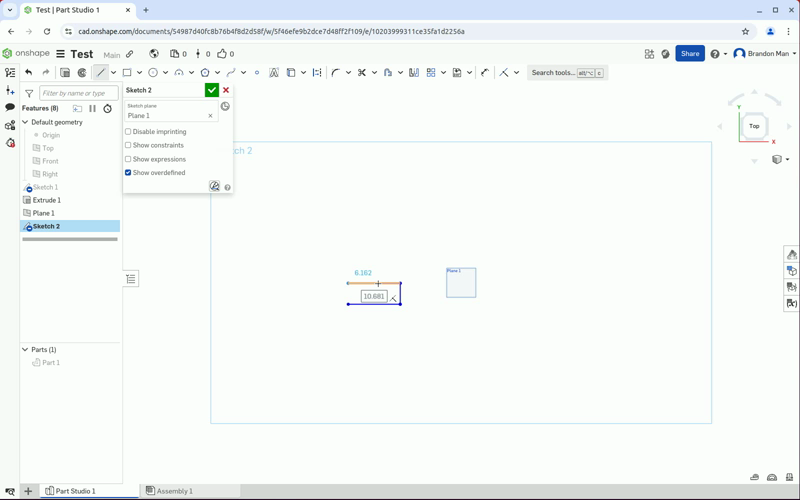
mouse_move(348, 304)
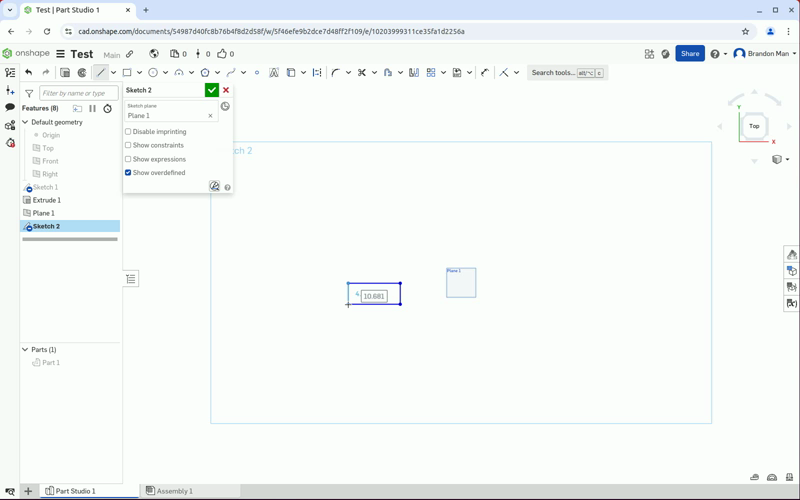
key_up(shift)
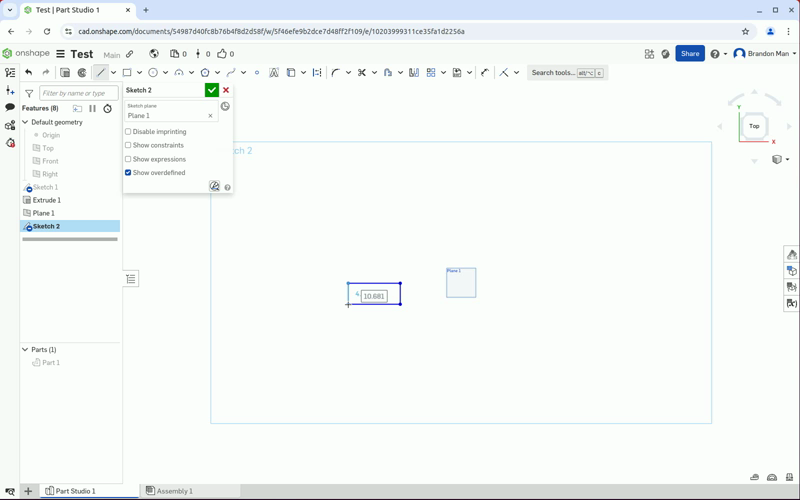
click(348, 304)
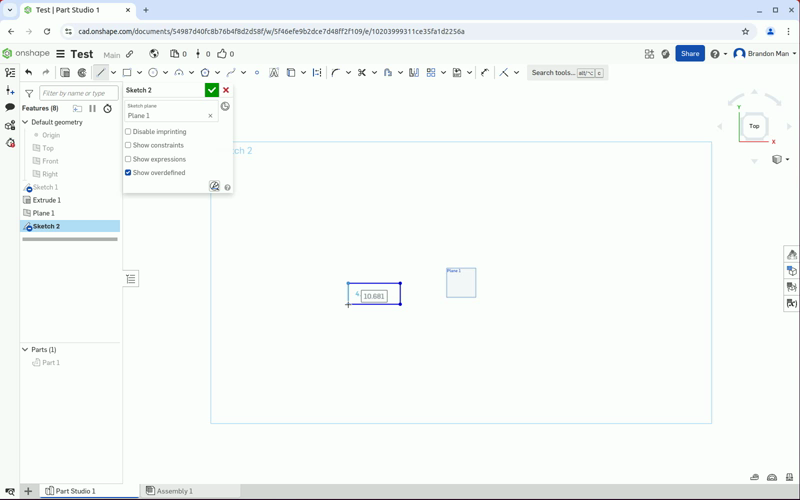
key(esc)
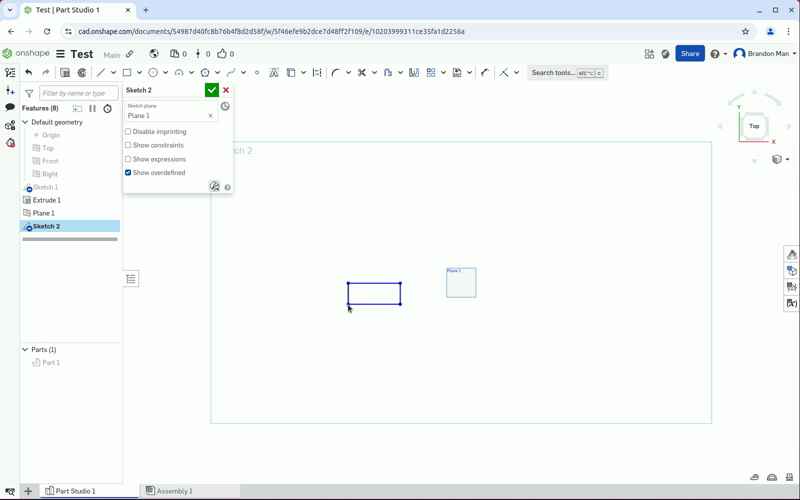
mouse_move(390, 288)
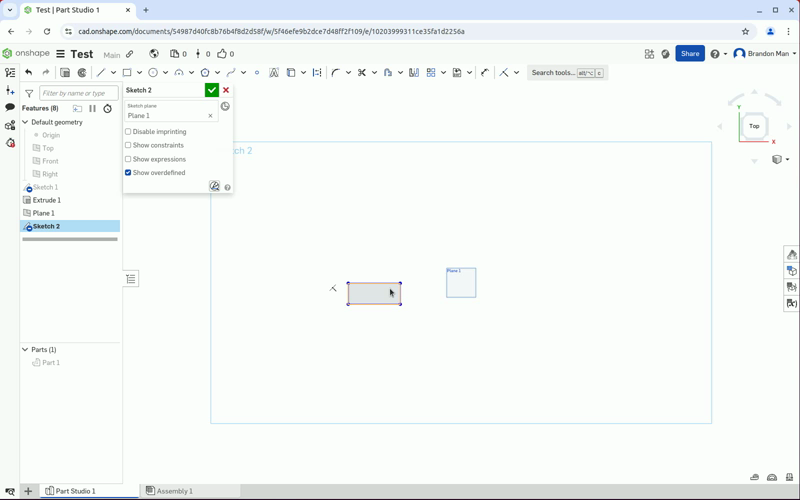
scroll(6)
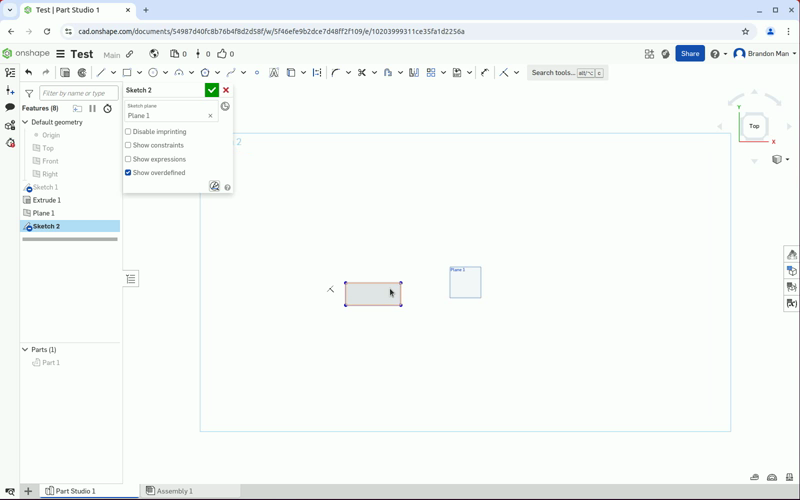
scroll(6)
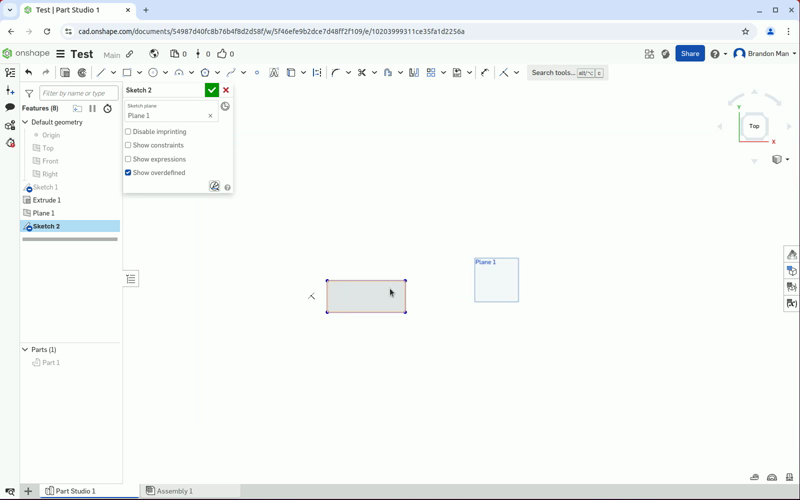
scroll(6)
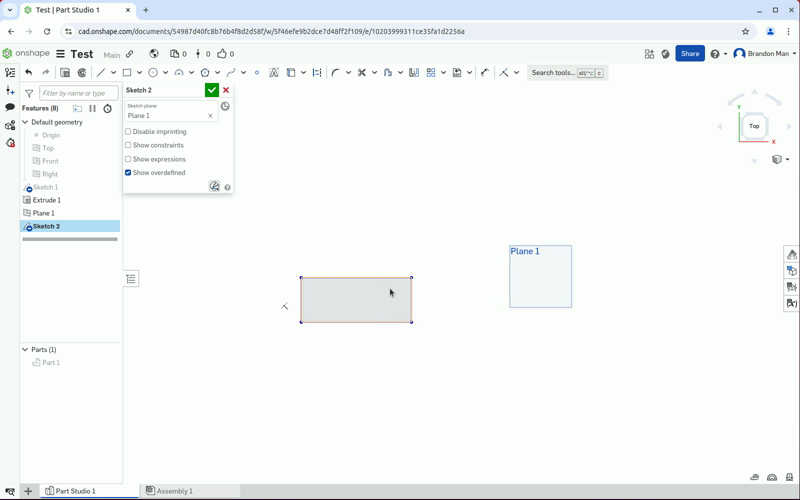
scroll(6)
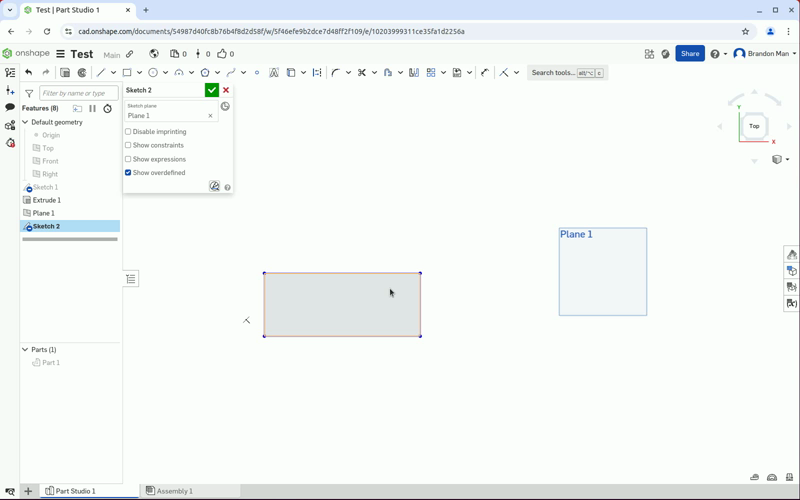
scroll(6)
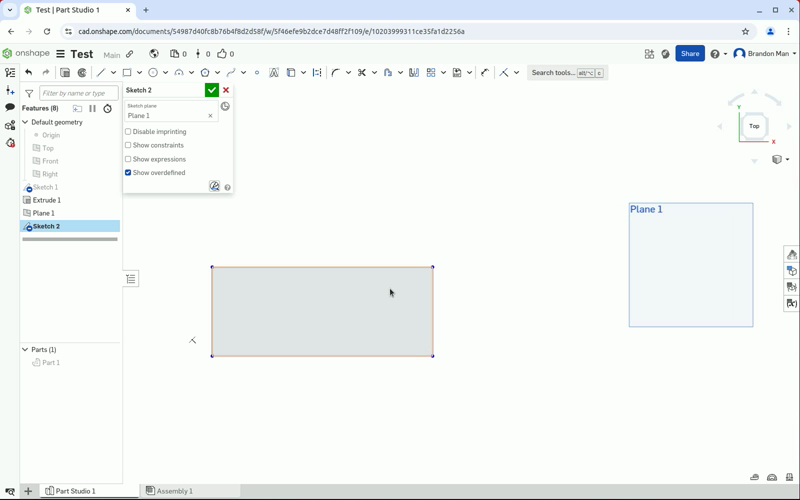
scroll(6)
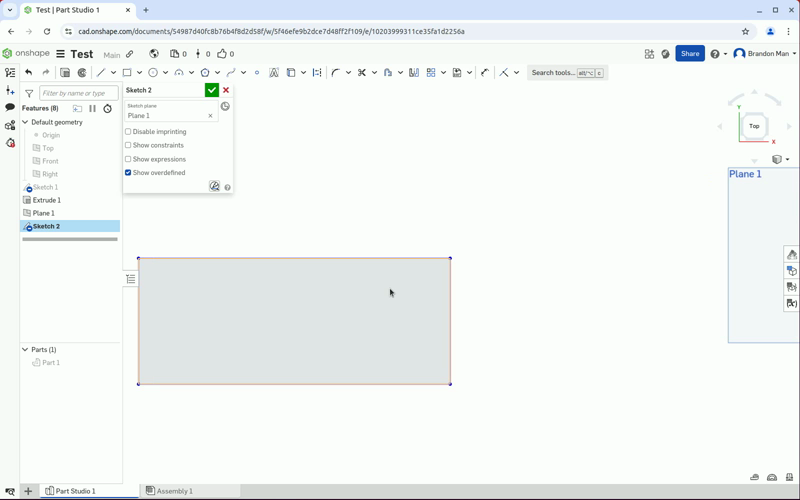
scroll(6)
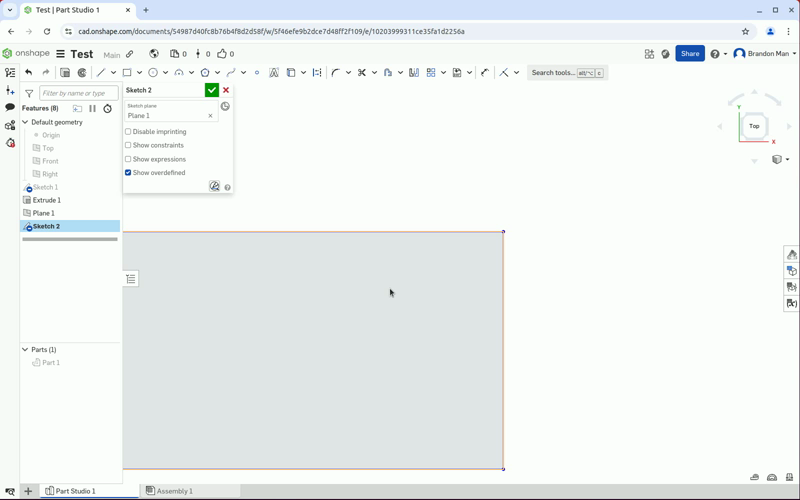
click(390, 288)
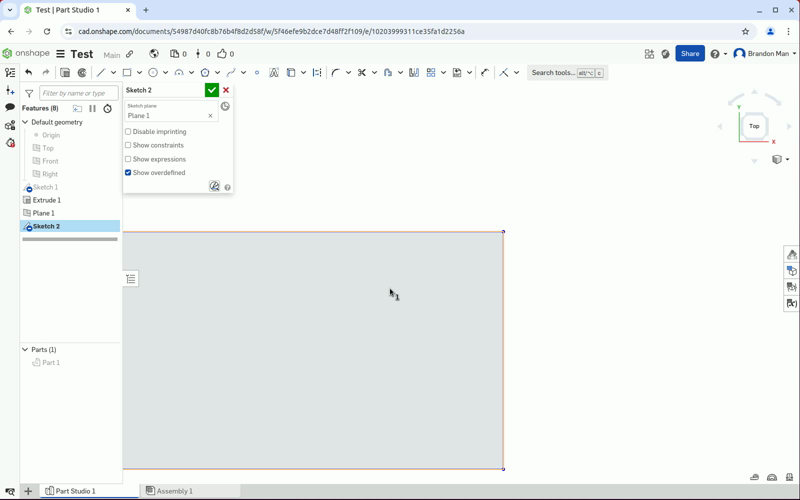
scroll(-6)
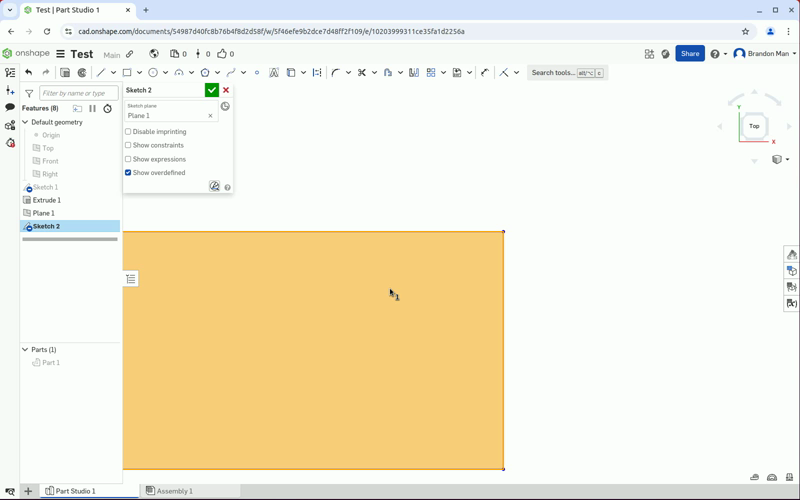
scroll(-6)
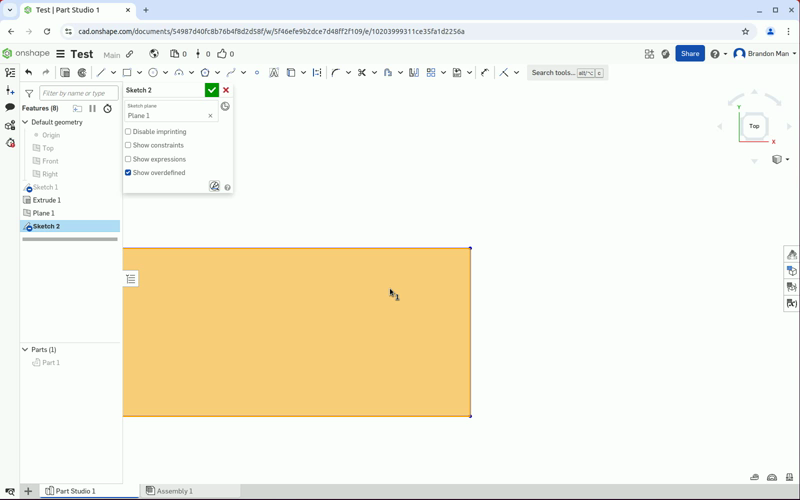
scroll(-6)
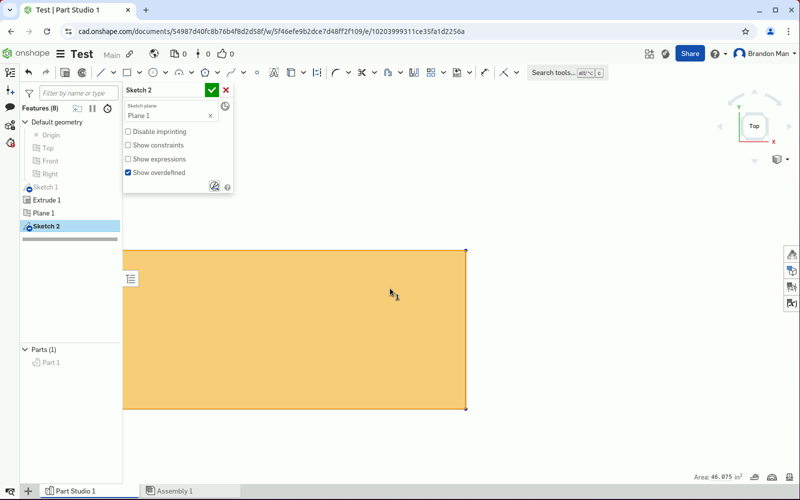
scroll(-6)
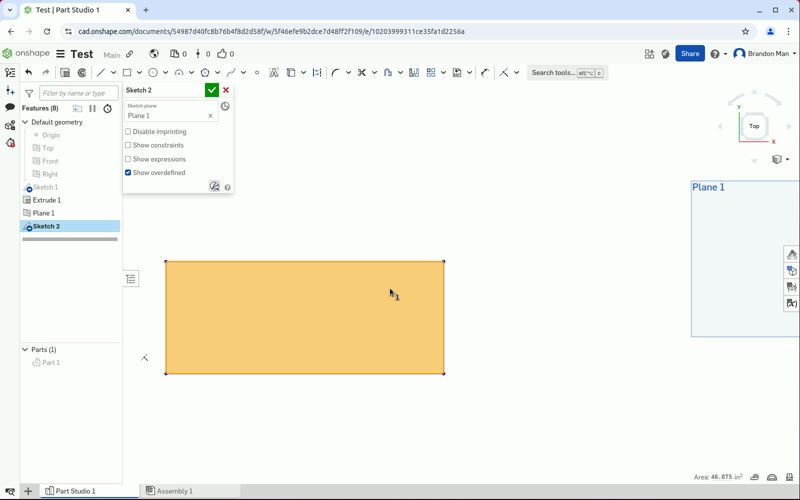
scroll(-6)
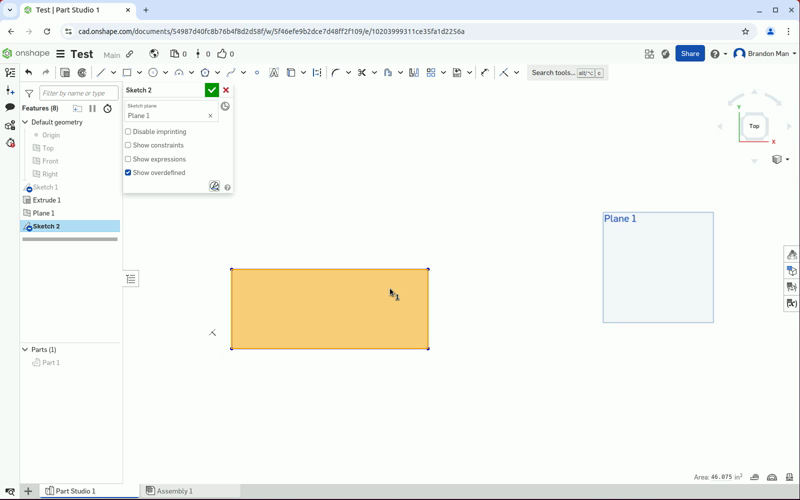
scroll(-6)
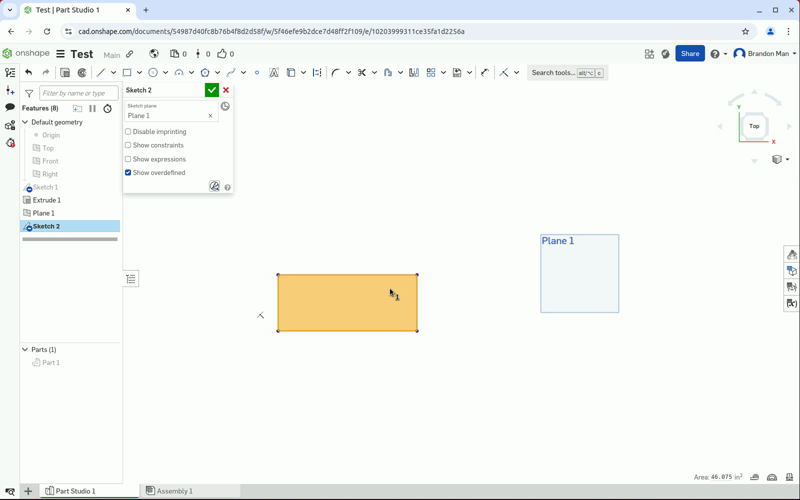
scroll(-6)
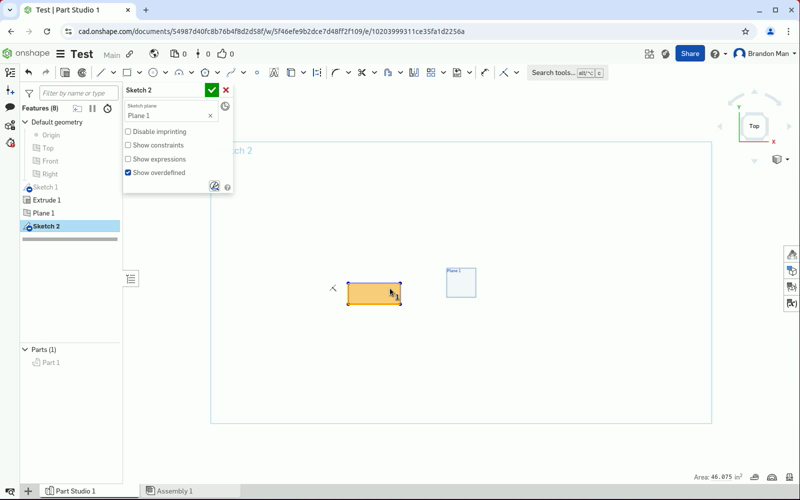
mouse_move(73, 352)
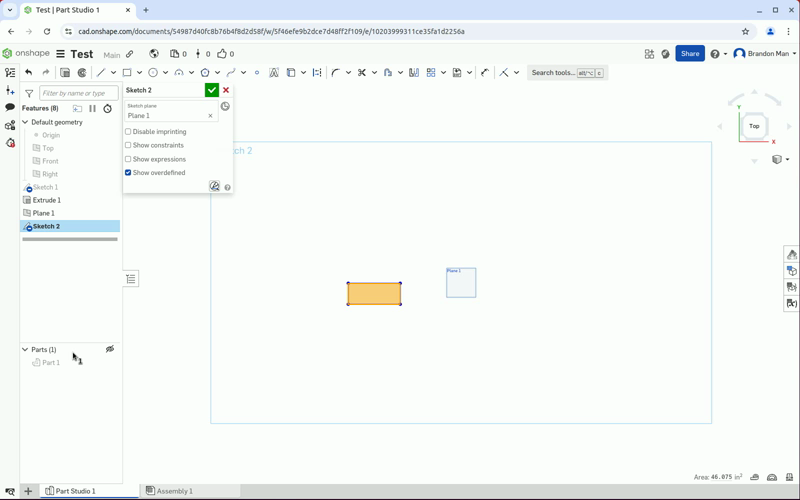
key(shift+y)
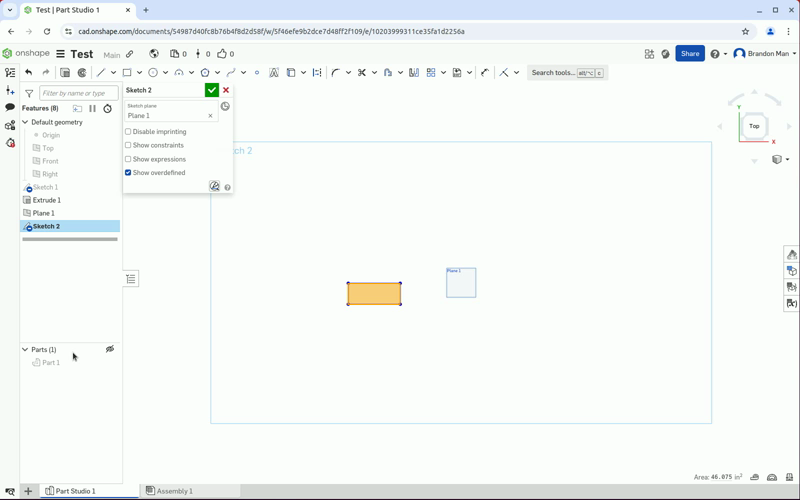
key(shift+e)
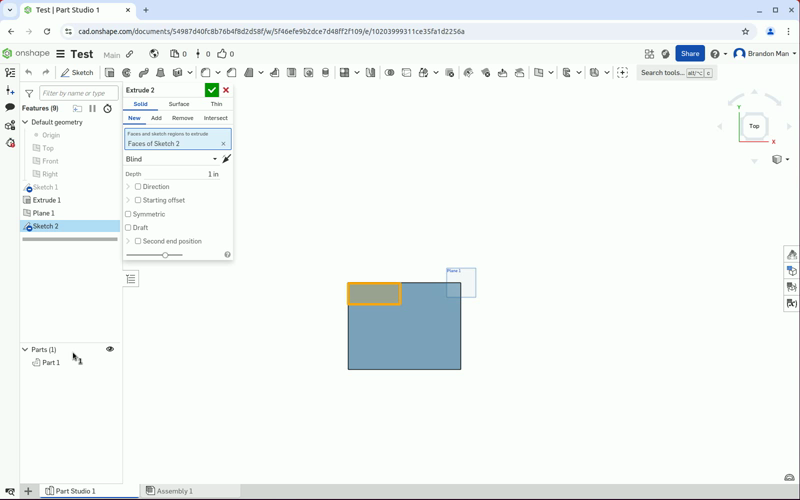
mouse_move(143, 106)
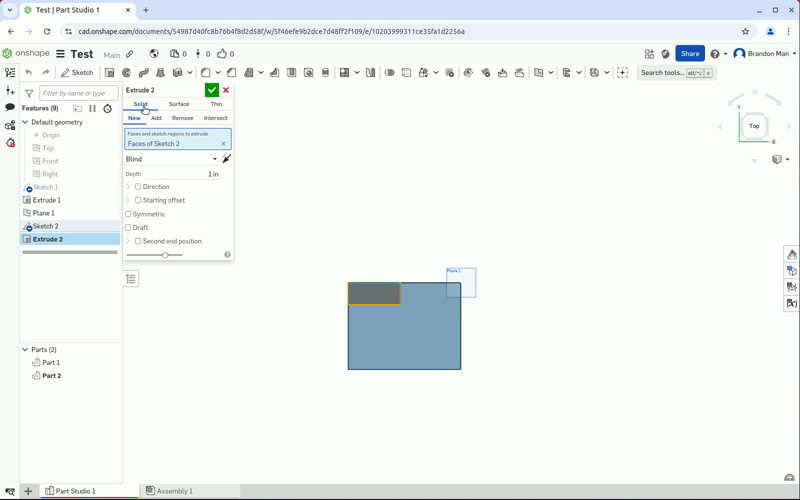
click(143, 106)
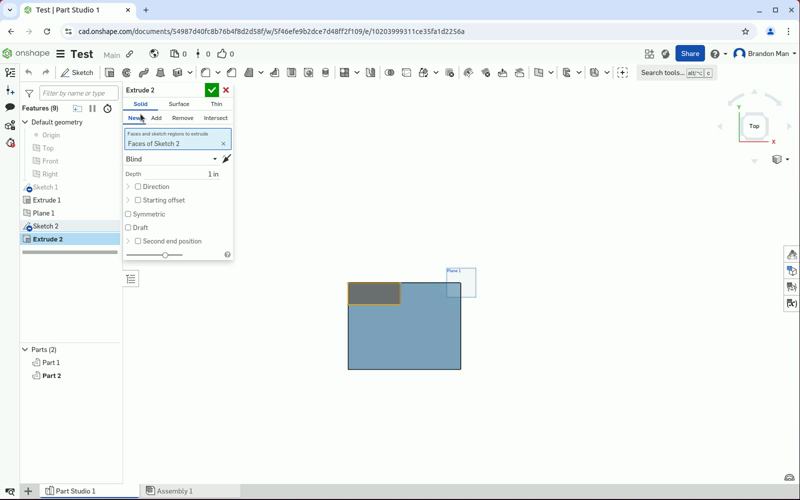
mouse_move(137, 120)
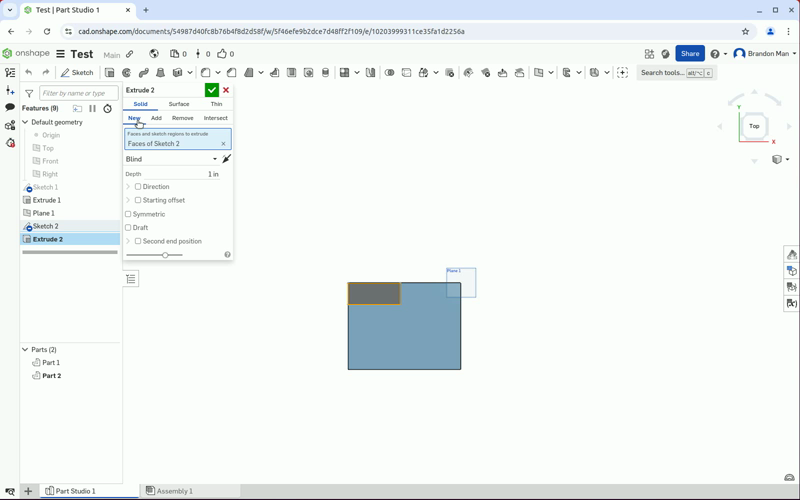
click(137, 120)
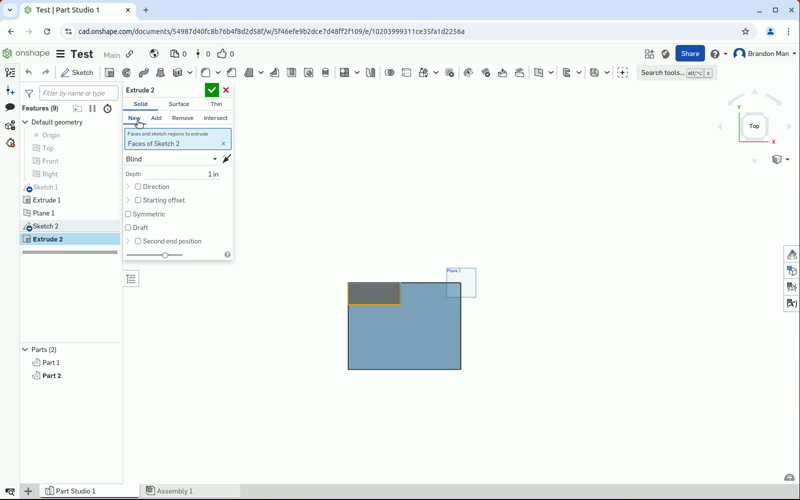
key(tab, 4)
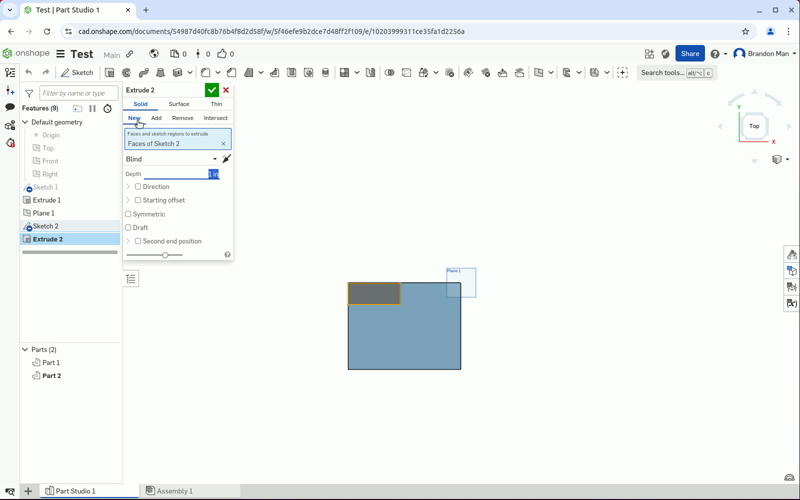
text(8.906)
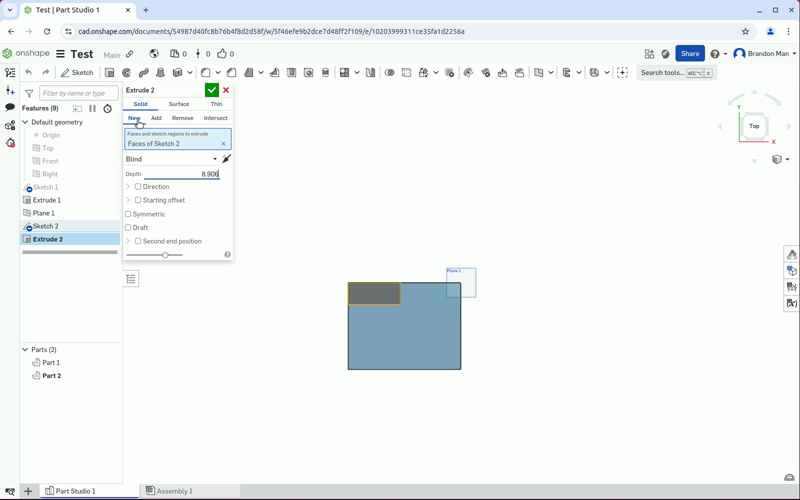
key(enter)
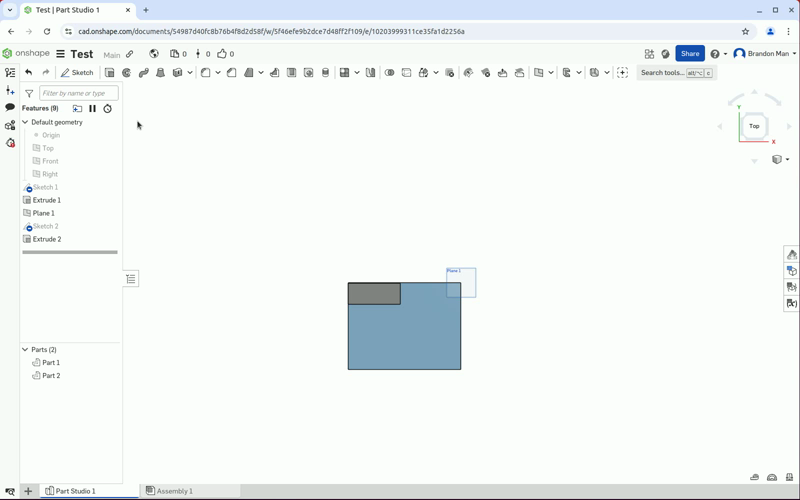
key(shift+h)
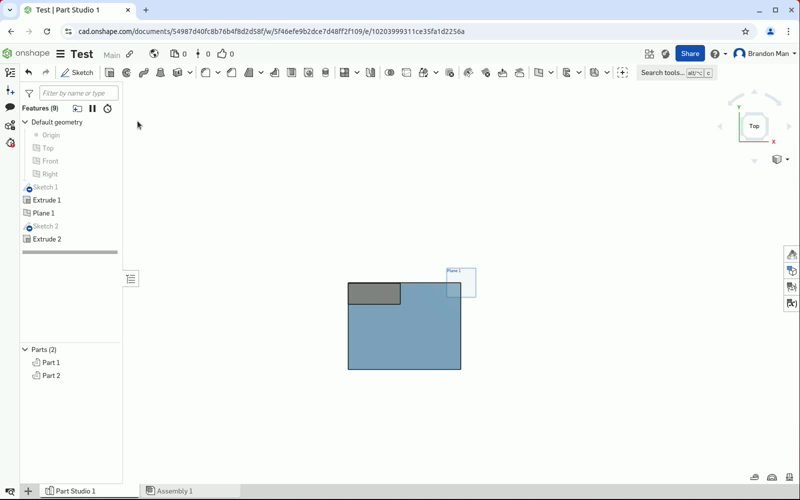
key(shift+h)
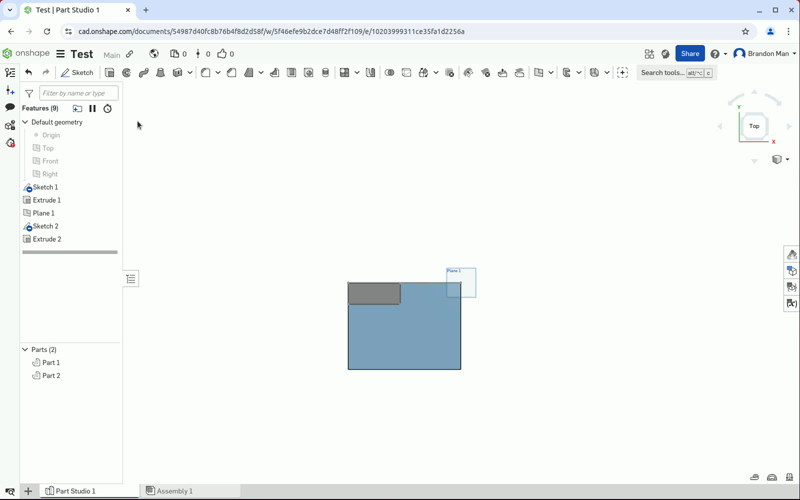
key(shift+7)
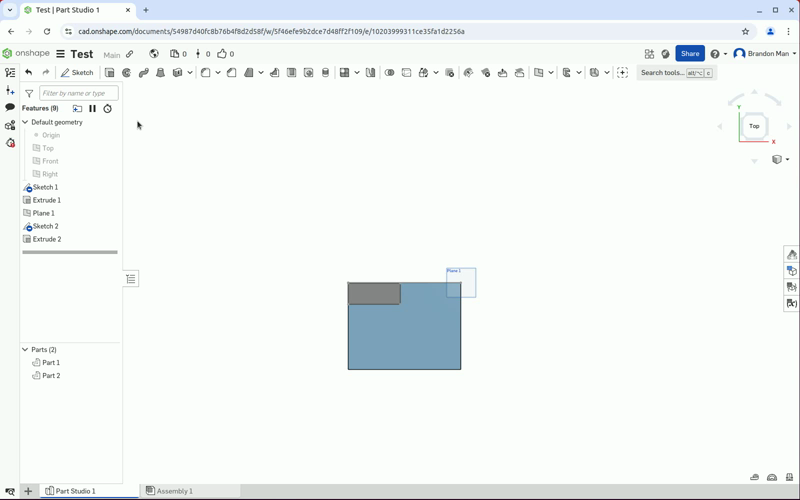
key(up, 3)
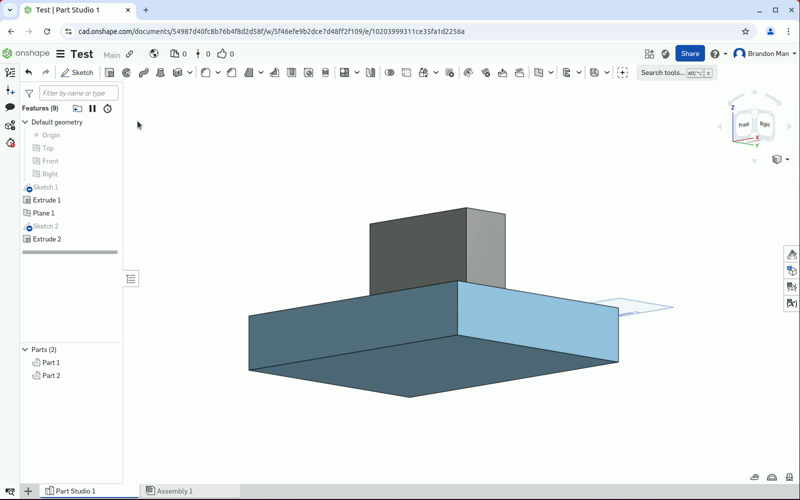
key(left, 3)
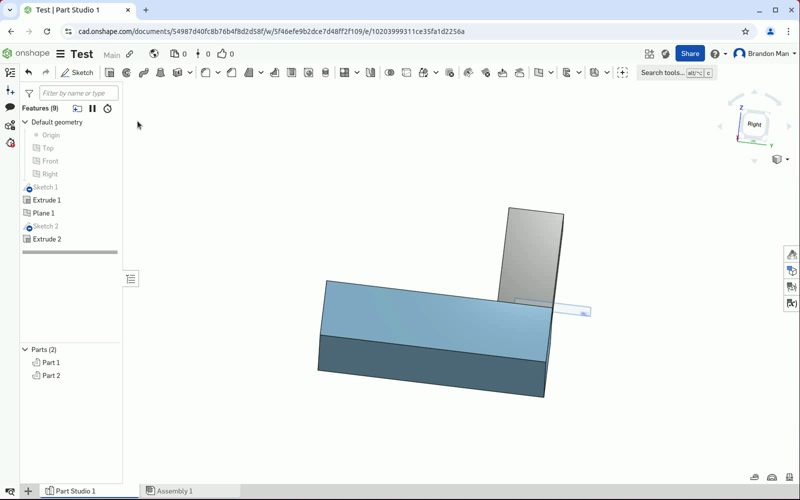
key(right, 3)
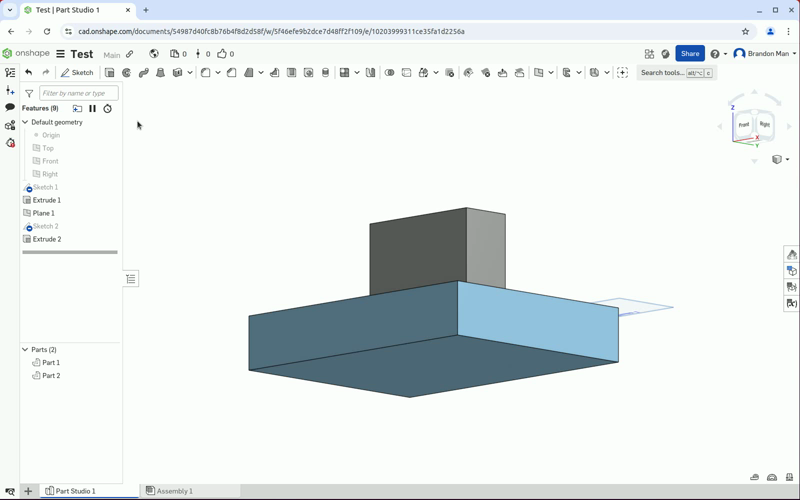
key(down, 3)
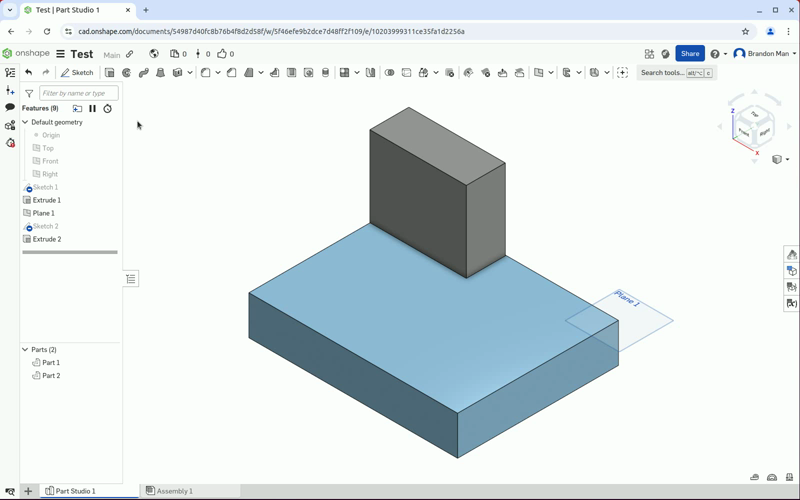
mouse_move(73, 189)
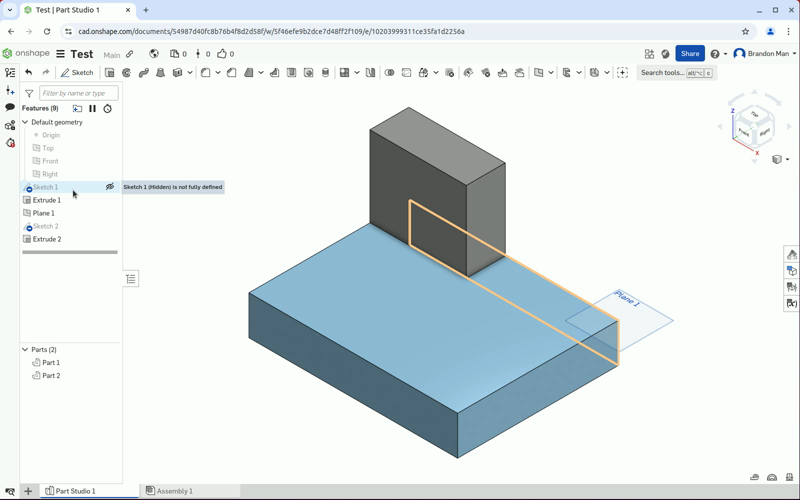
click(73, 189)